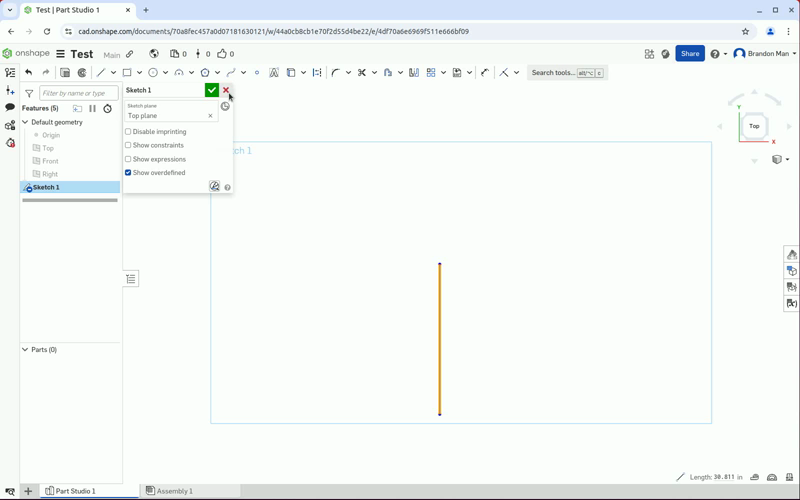
key(shift+h)
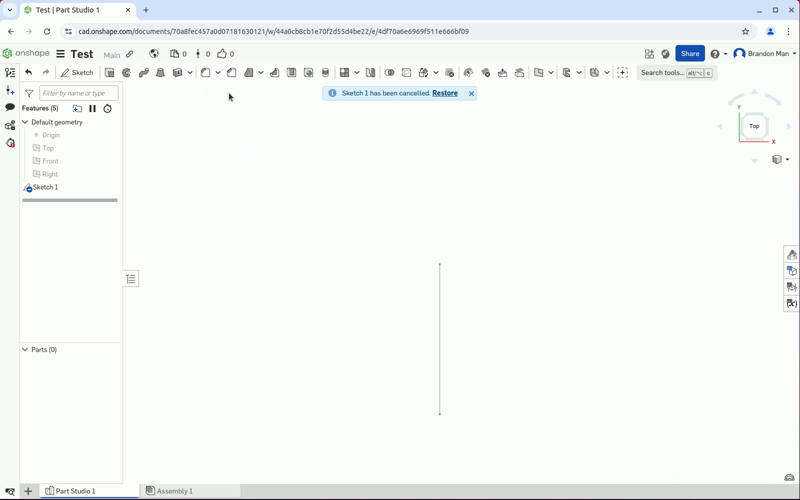
key(shift+s)
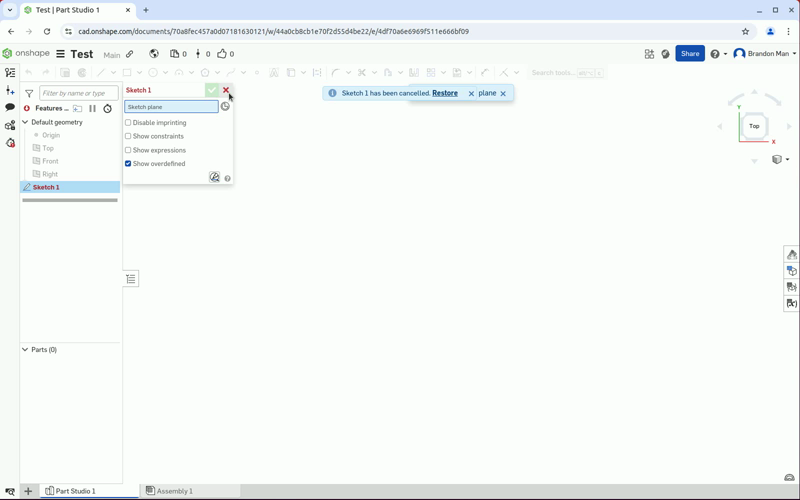
mouse_move(73, 150)
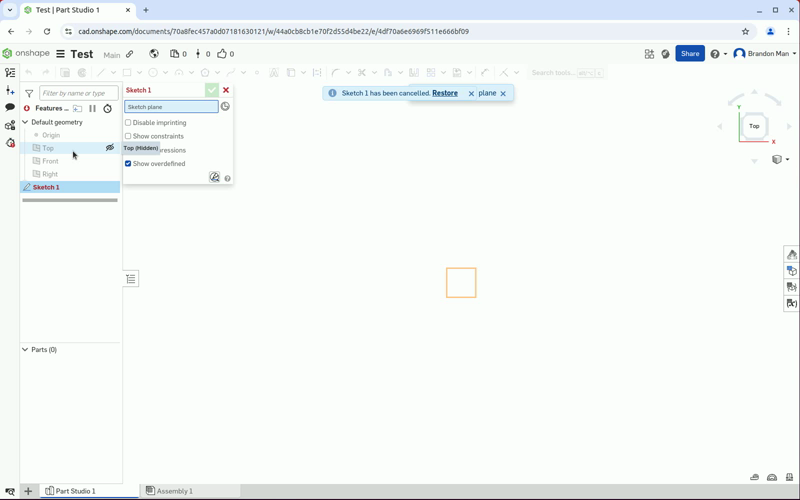
click(73, 150)
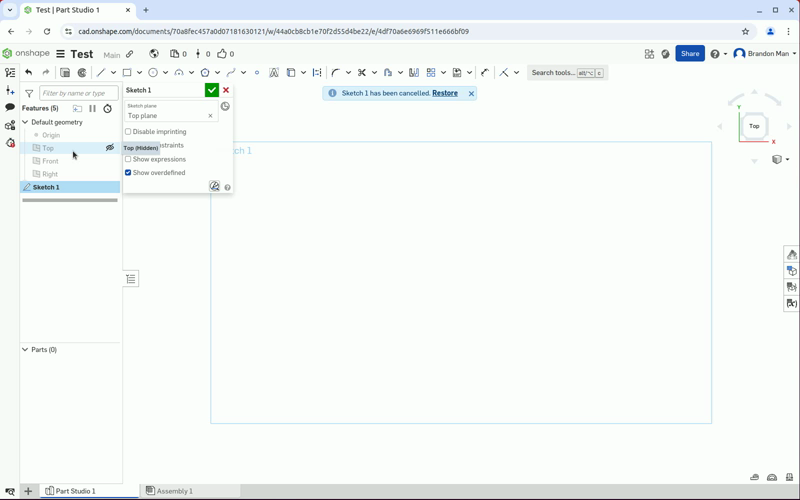
mouse_move(73, 352)
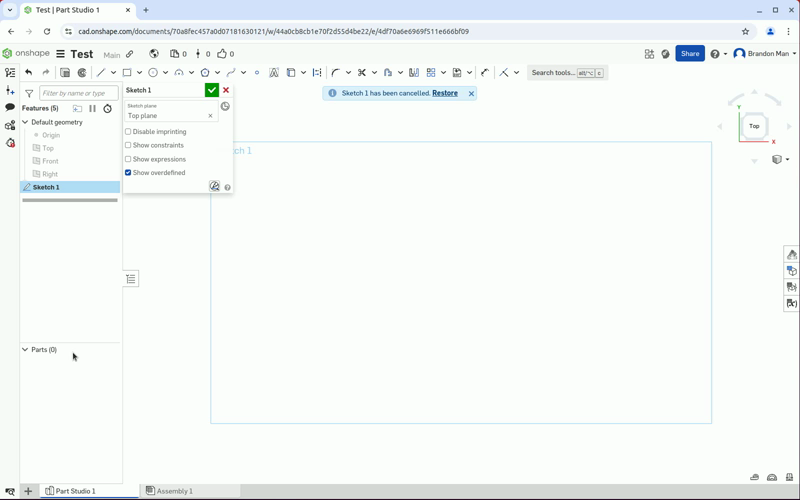
key(y)
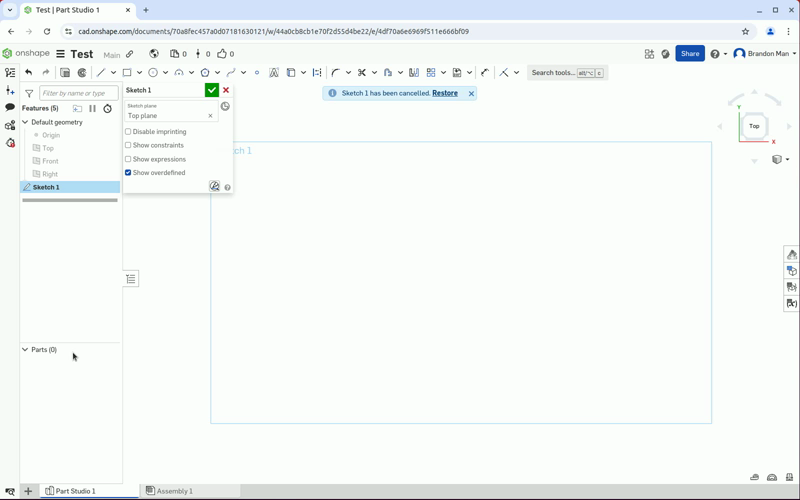
key(l)
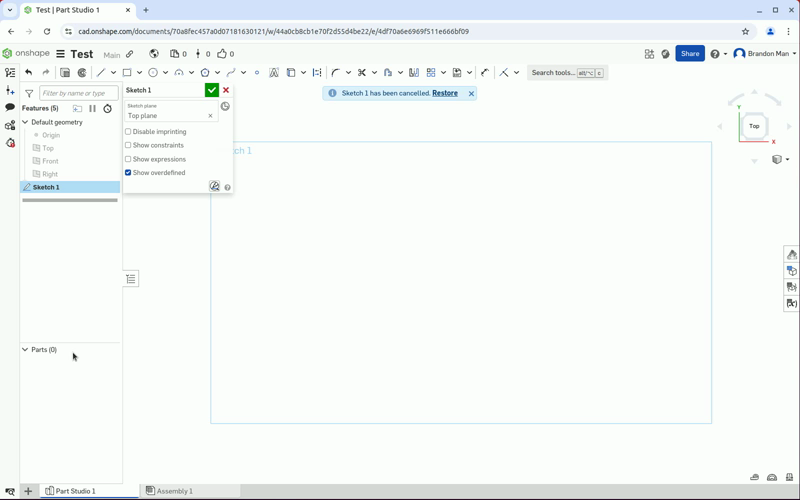
key_down(shift)
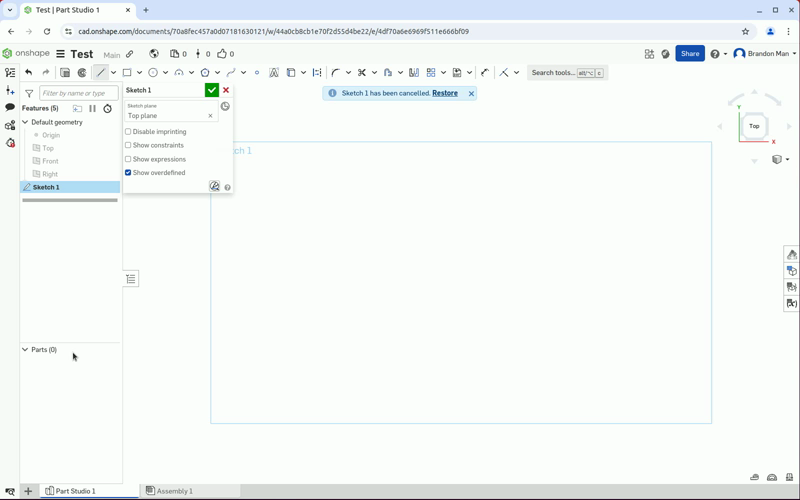
mouse_move(348, 376)
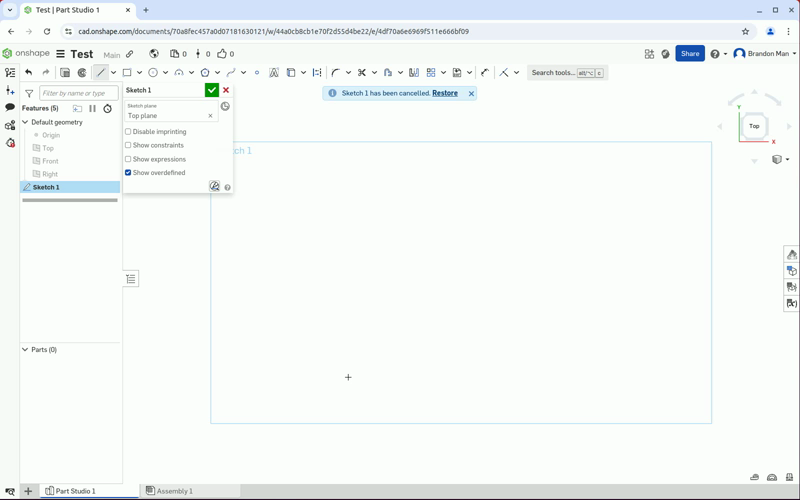
click(348, 376)
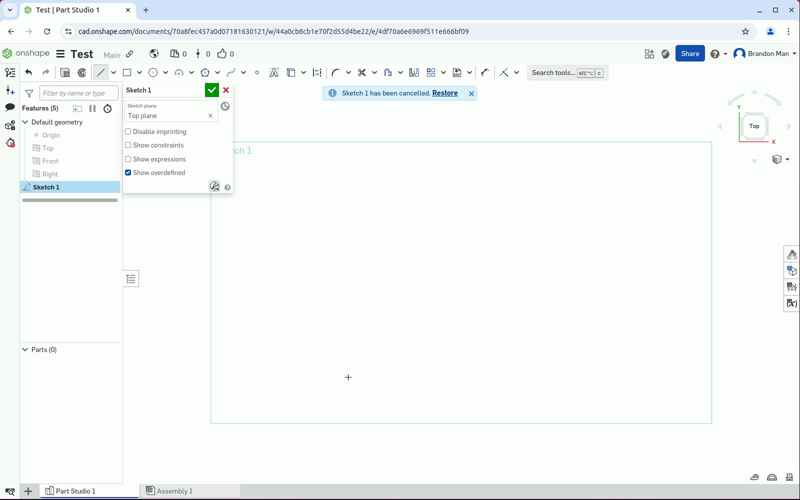
key_up(shift)
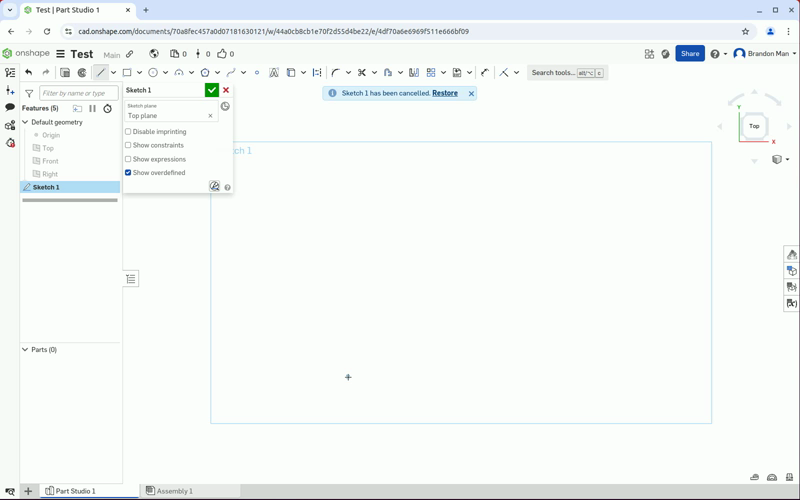
key_down(shift)
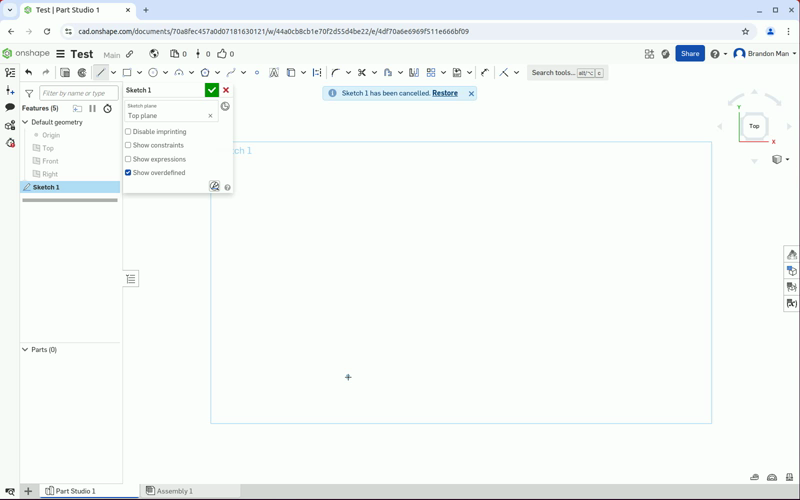
mouse_move(378, 376)
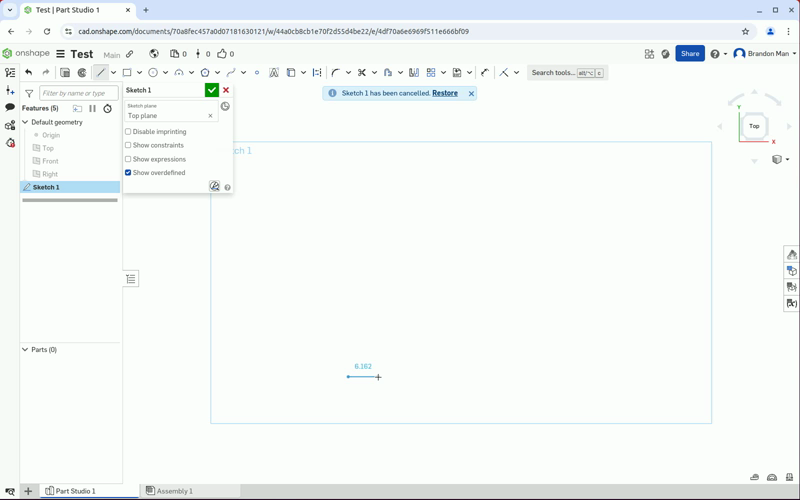
mouse_move(387, 376)
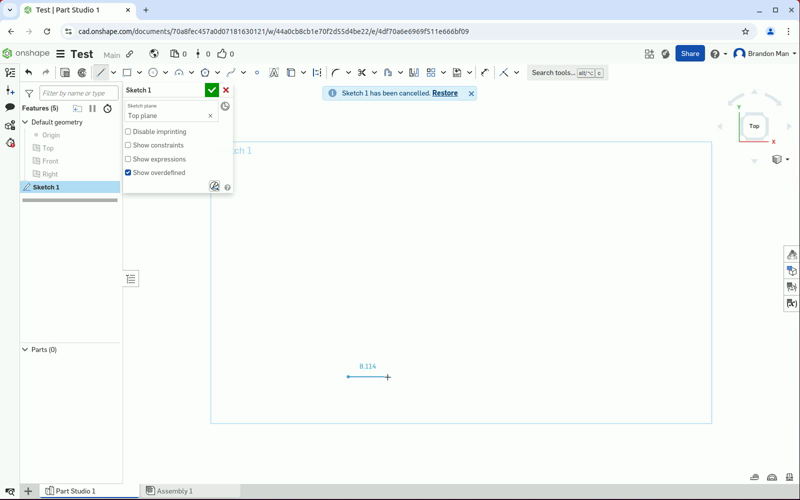
click(387, 376)
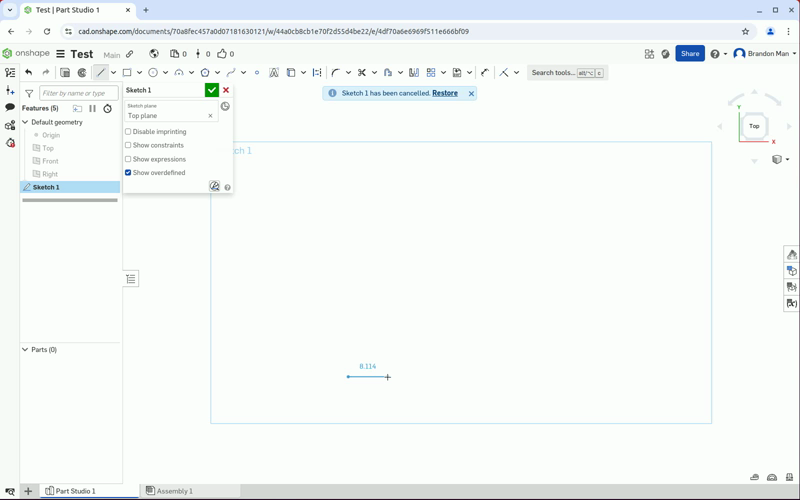
key_up(shift)
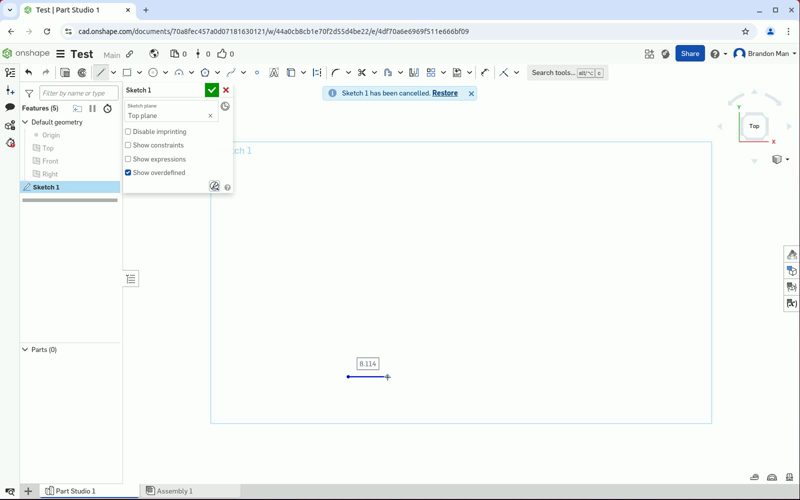
key_down(shift)
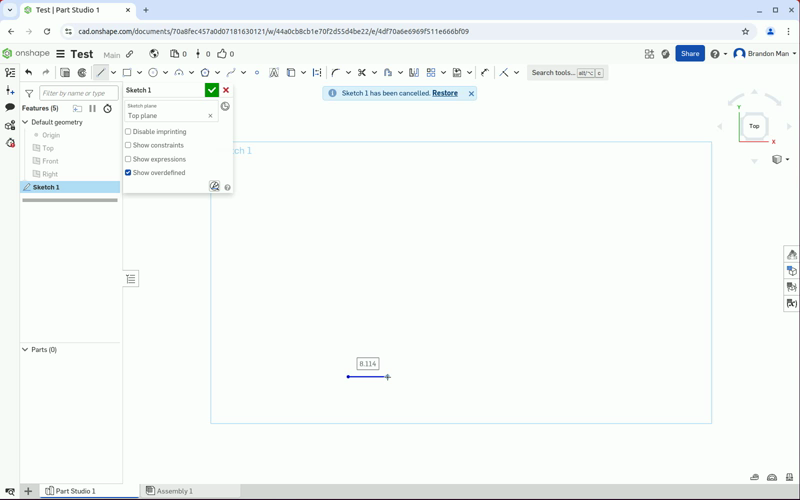
mouse_move(567, 376)
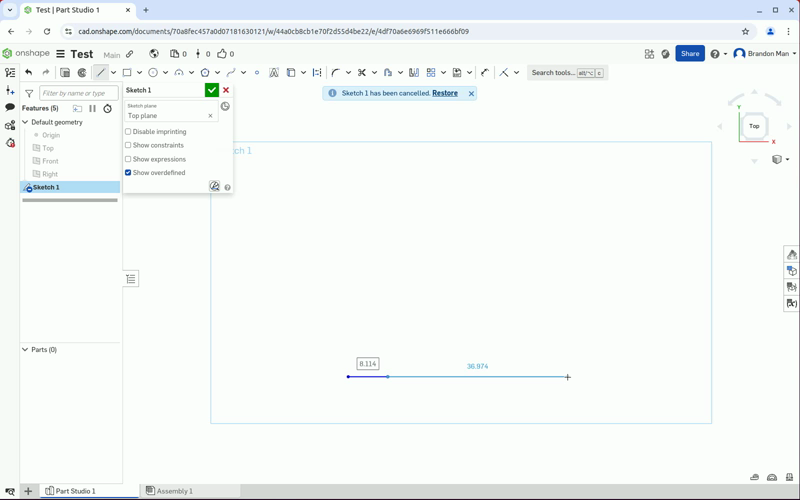
click(567, 376)
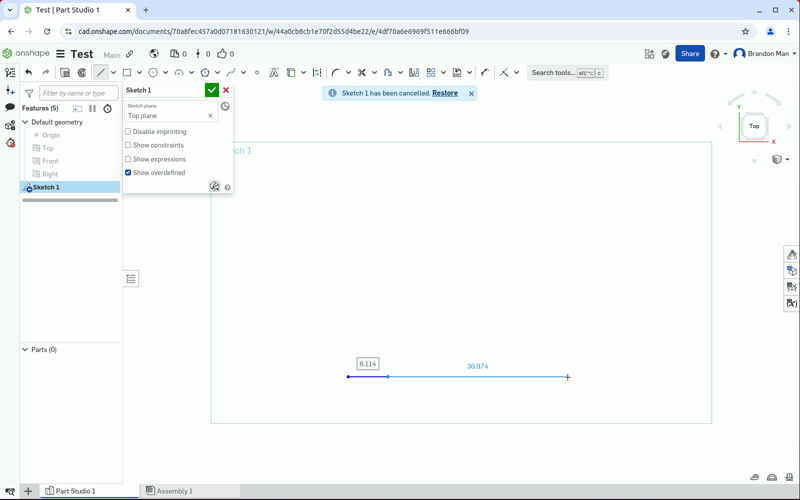
key_up(shift)
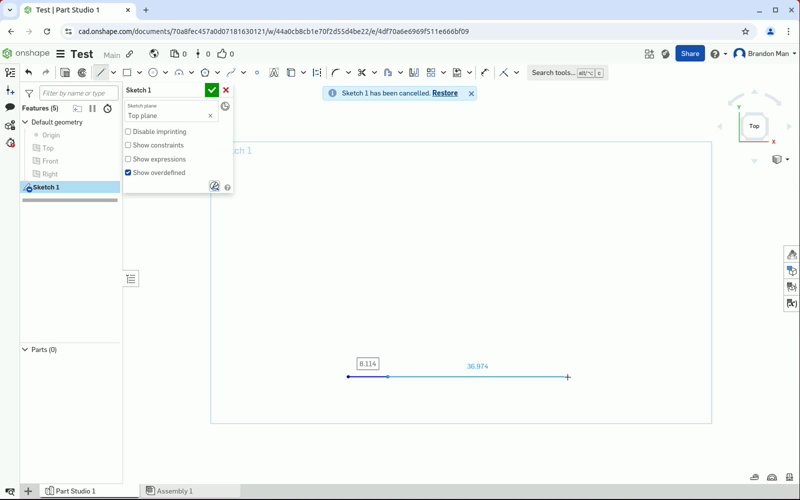
key_down(shift)
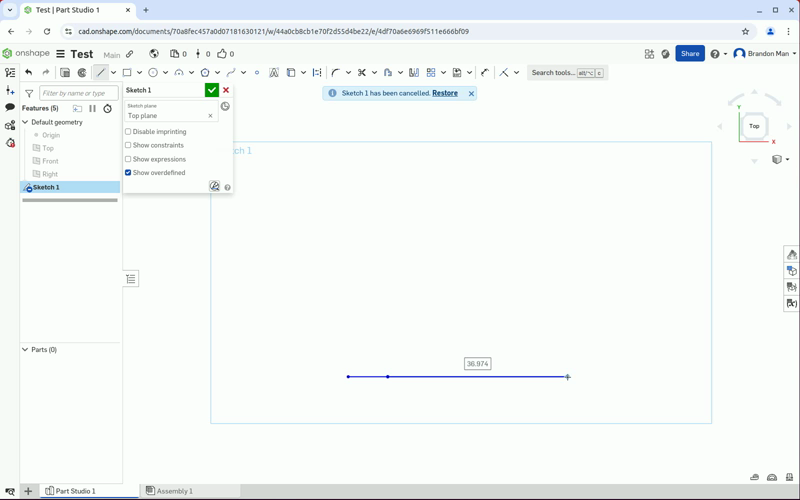
mouse_move(567, 226)
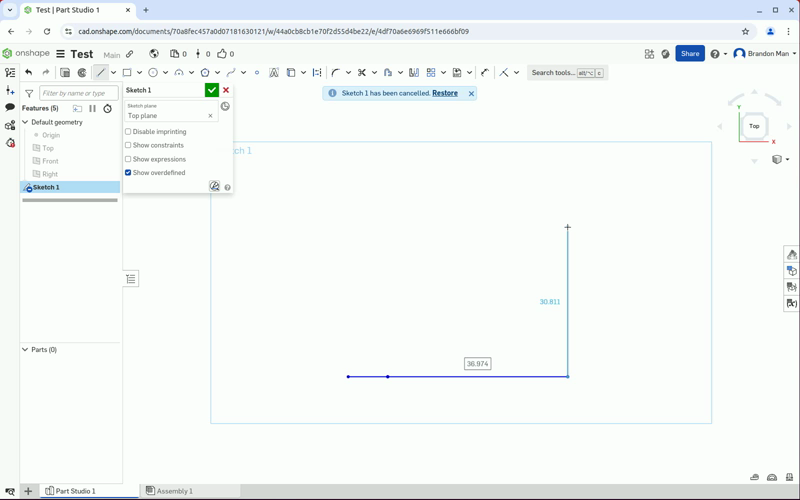
click(567, 226)
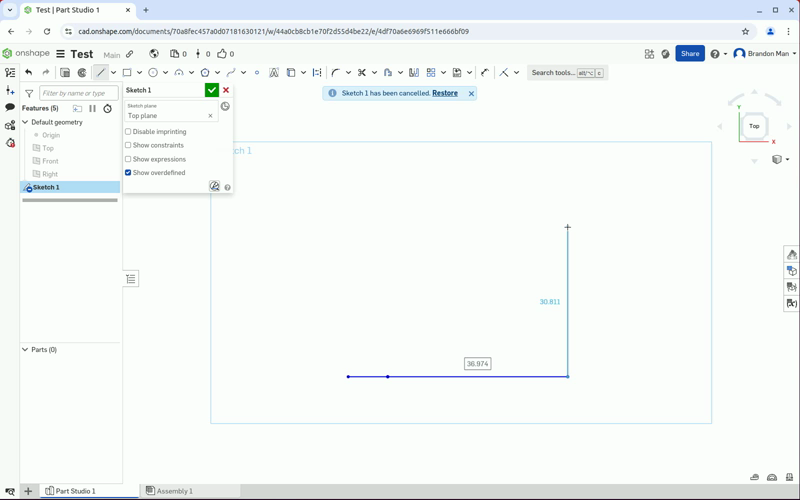
key_up(shift)
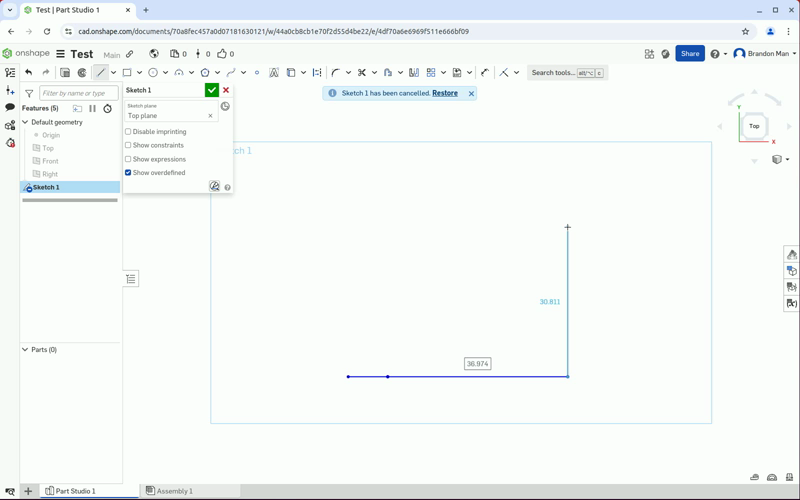
key_down(shift)
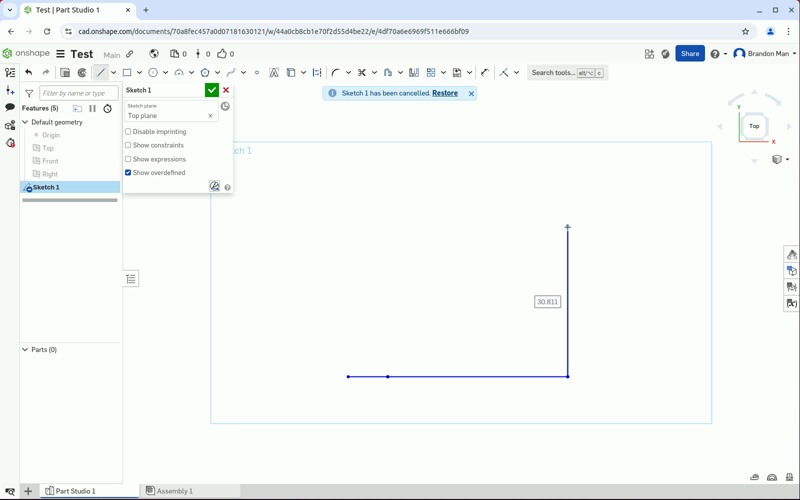
mouse_move(348, 226)
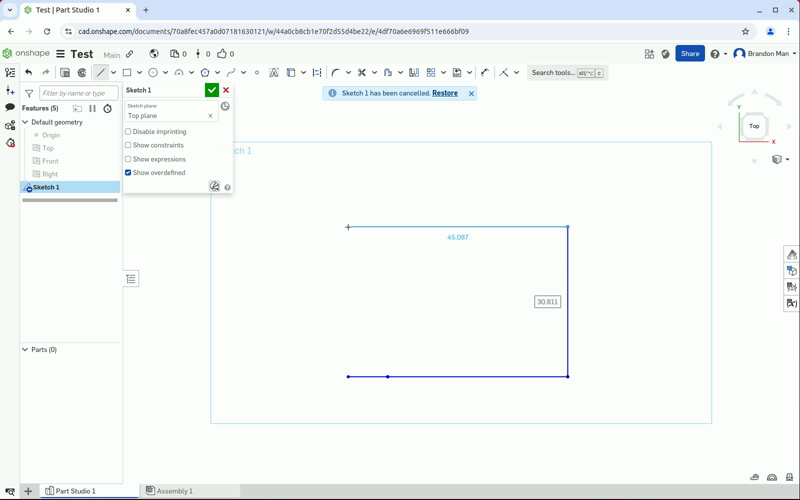
click(348, 226)
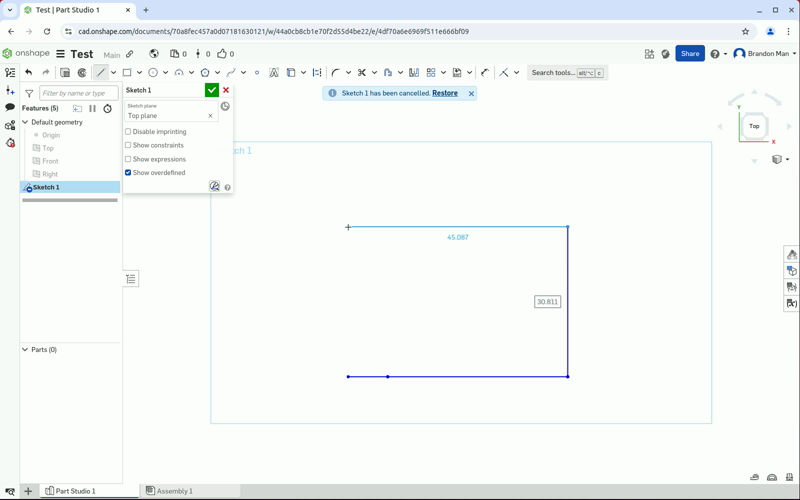
key_up(shift)
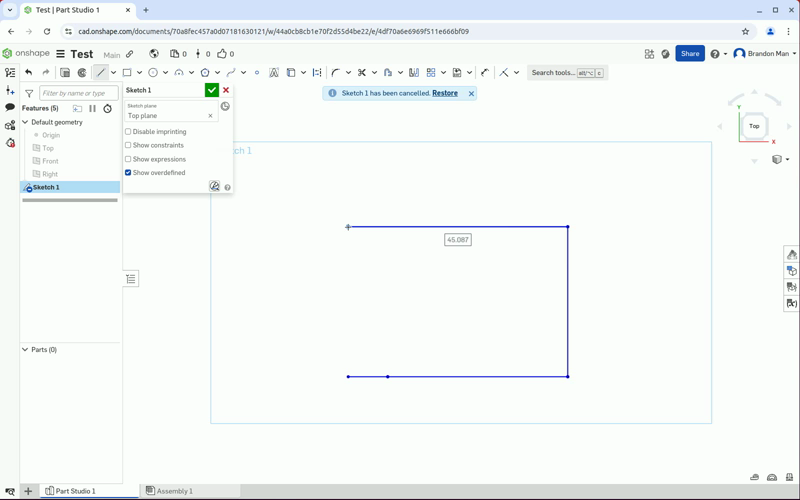
key_down(shift)
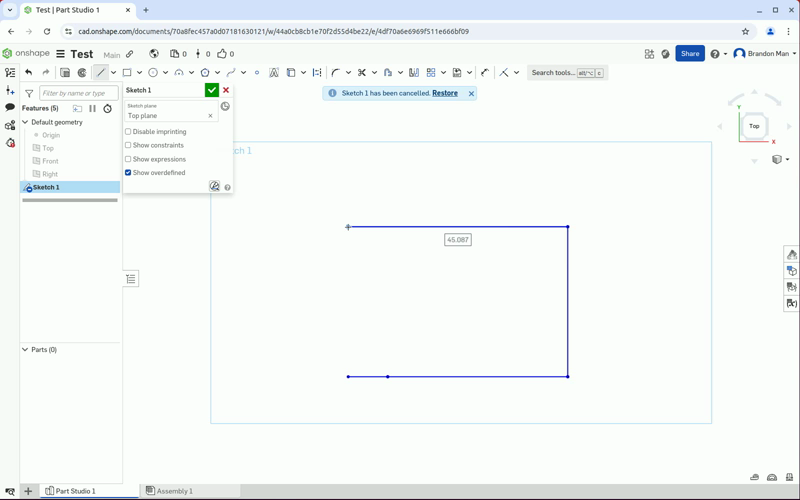
mouse_move(348, 376)
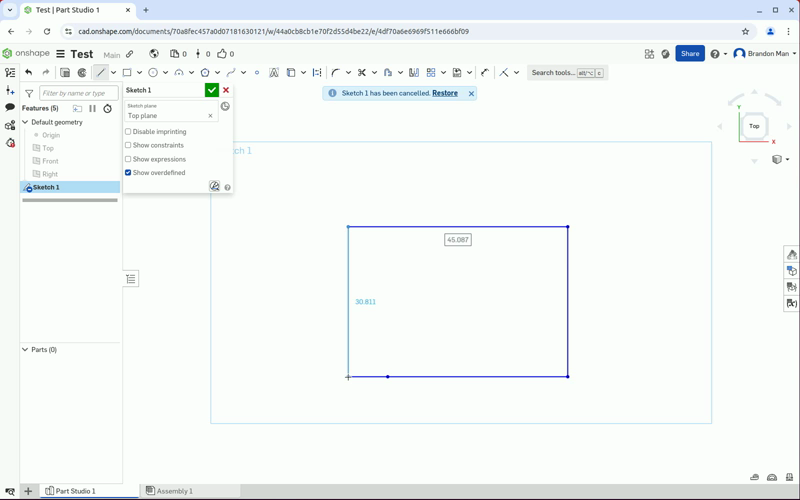
key_up(shift)
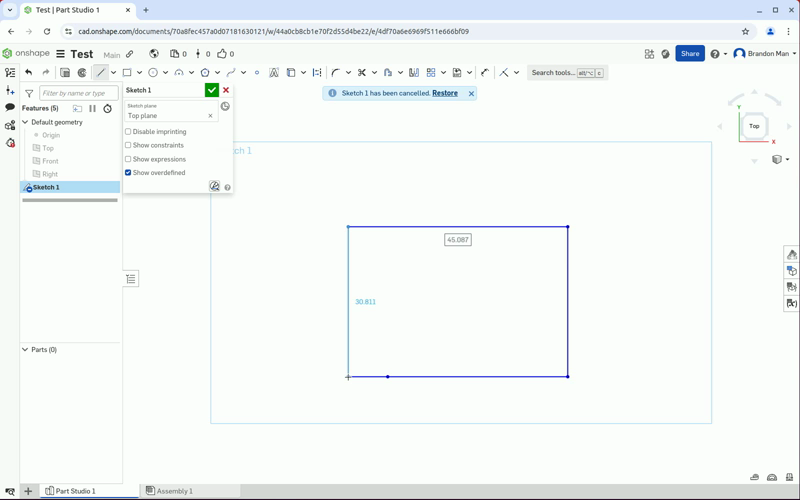
click(348, 376)
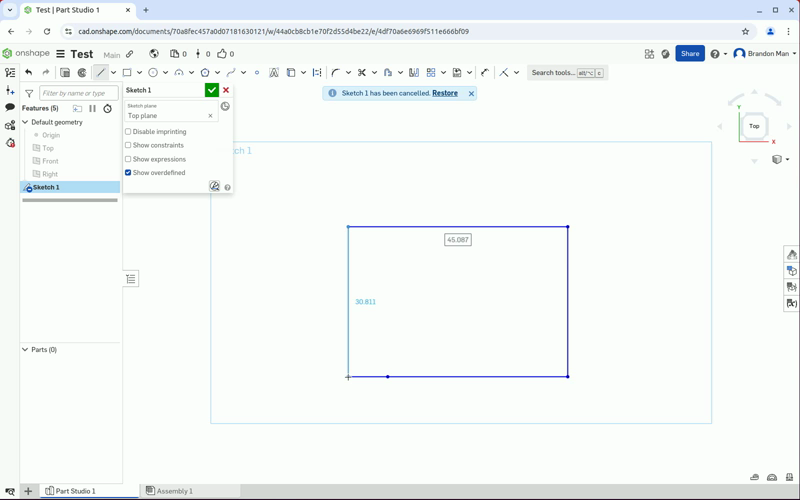
key(esc)
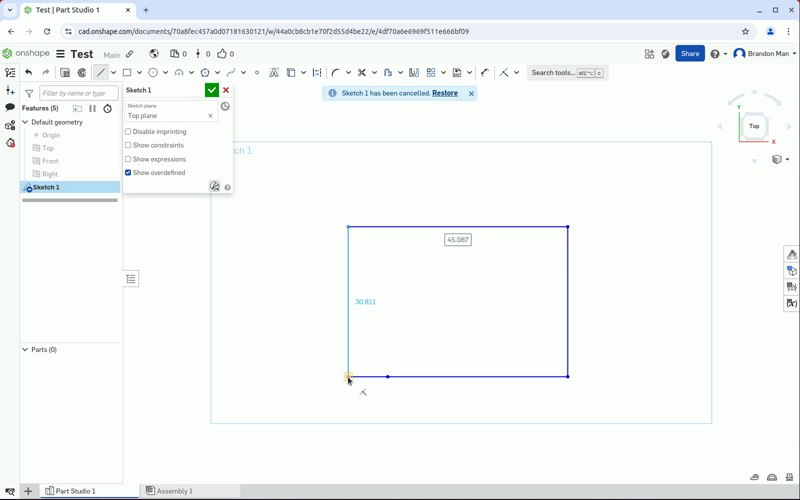
mouse_move(490, 293)
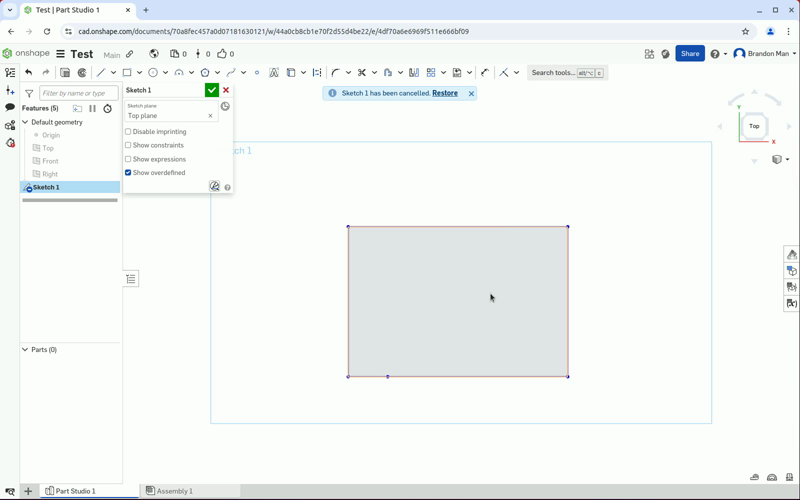
click(490, 293)
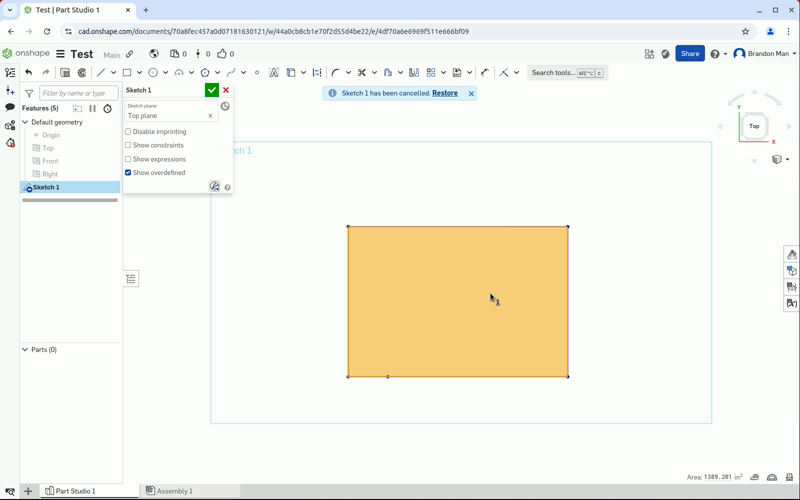
mouse_move(73, 352)
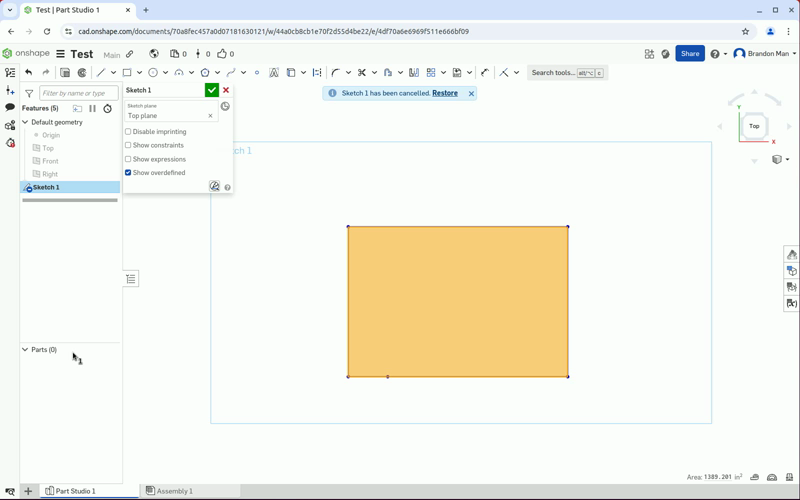
key(shift+y)
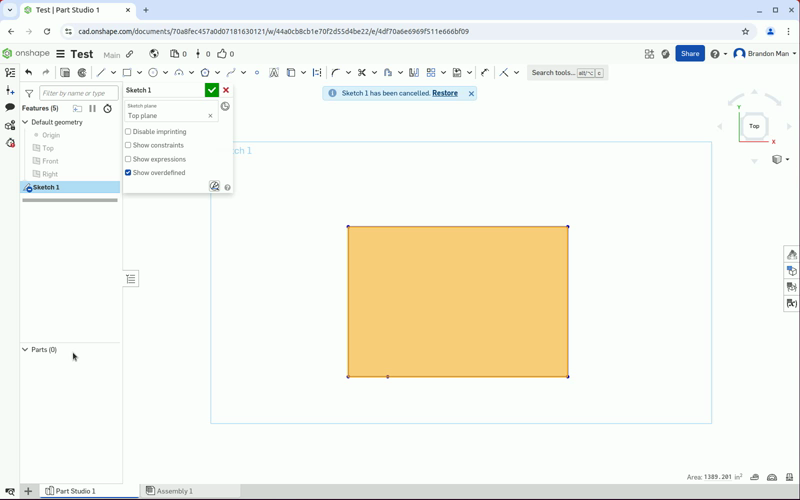
key(shift+e)
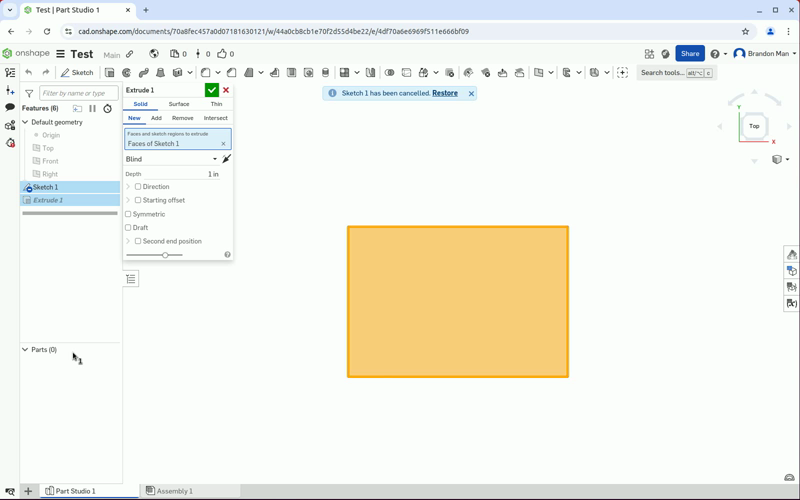
mouse_move(143, 106)
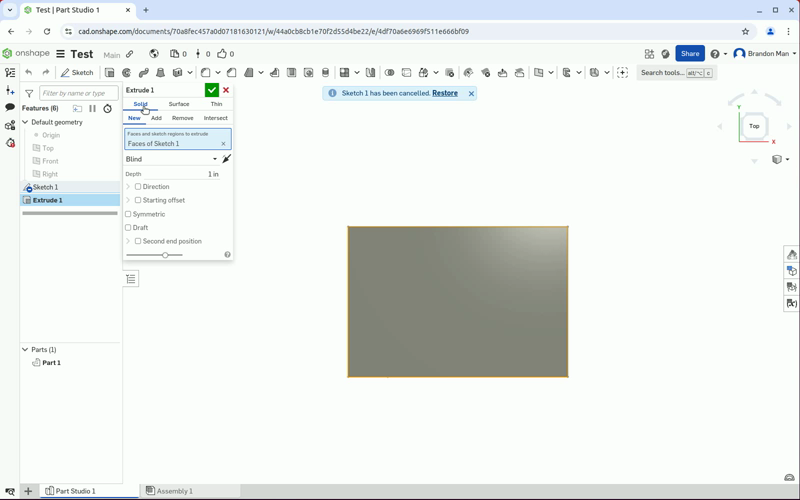
click(143, 106)
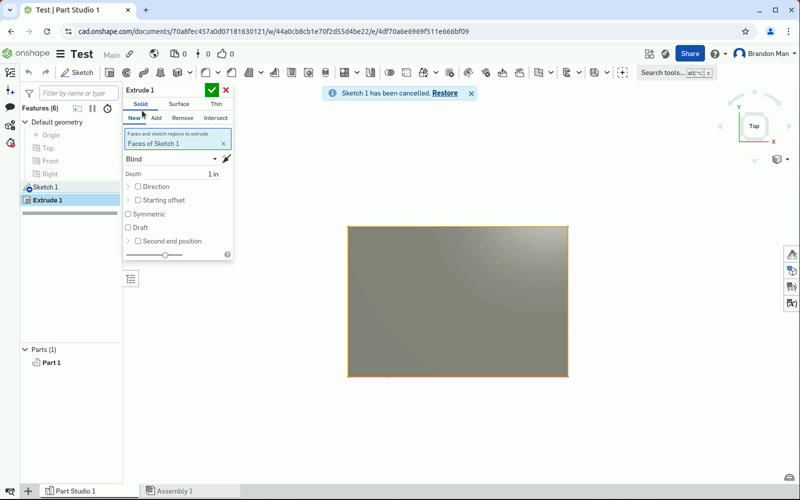
mouse_move(137, 120)
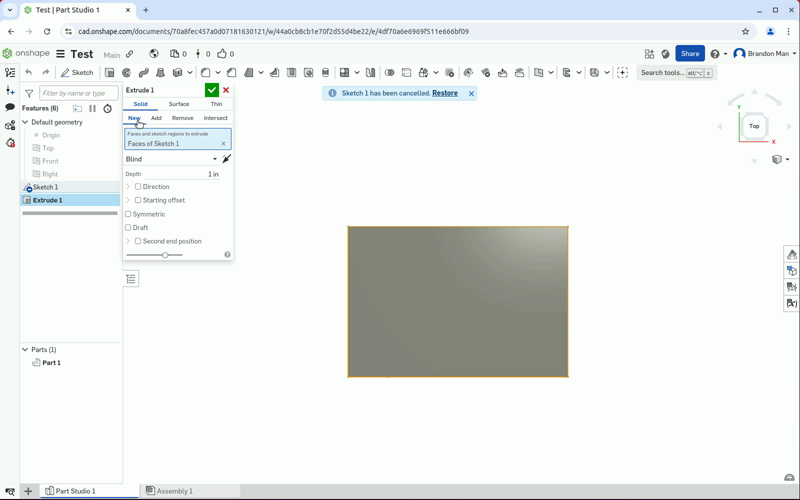
click(137, 120)
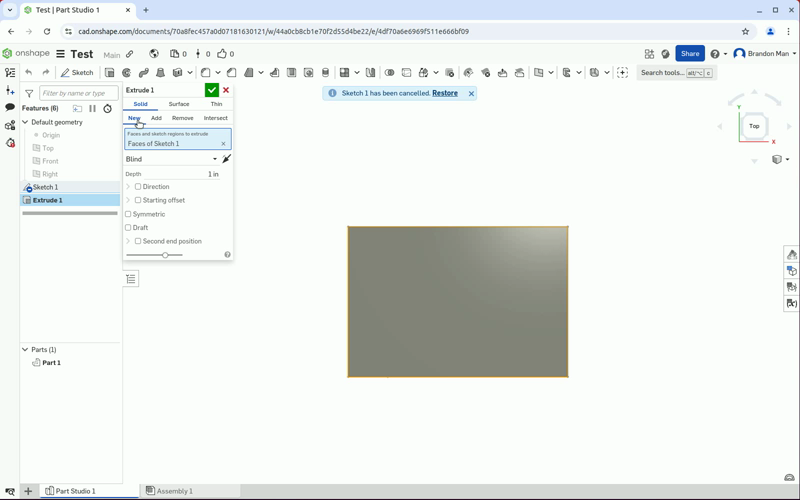
key(tab, 4)
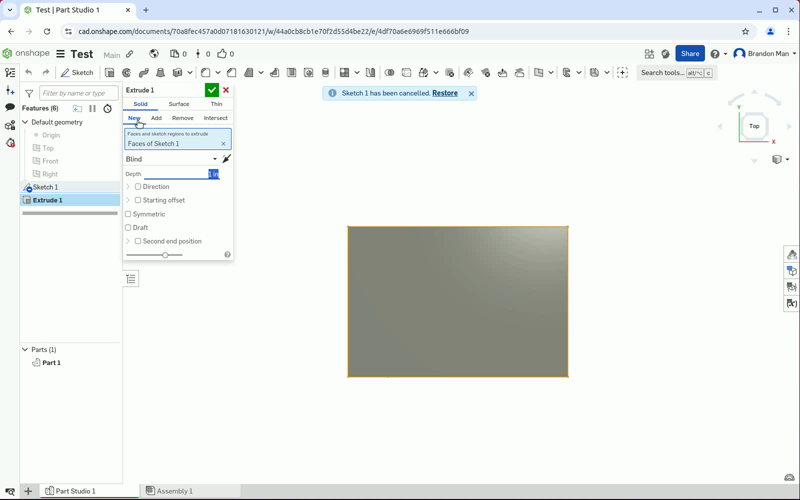
text(5.055)
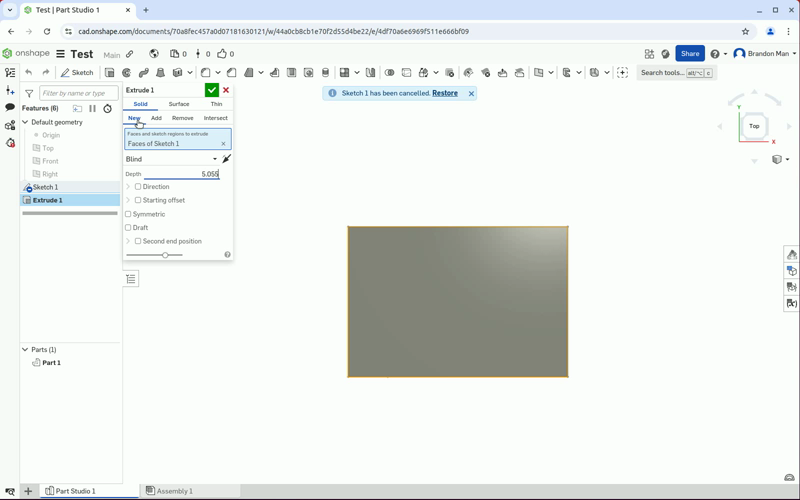
key(enter)
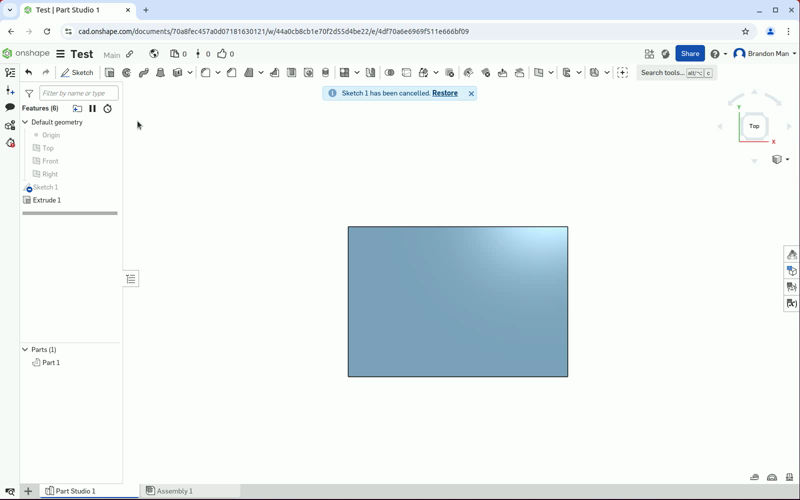
key(shift+h)
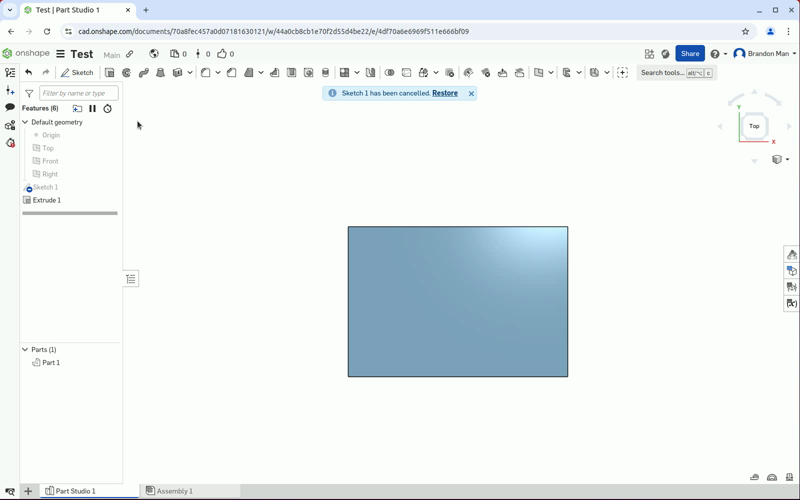
key(shift+h)
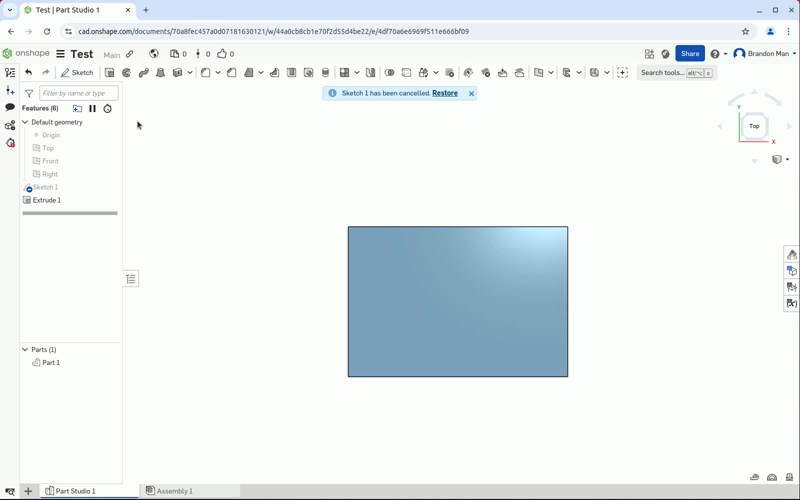
mouse_move(73, 189)
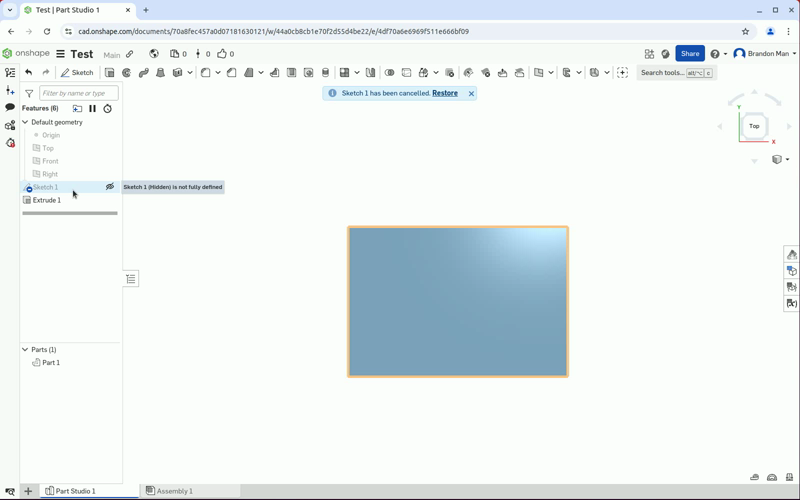
click(73, 189)
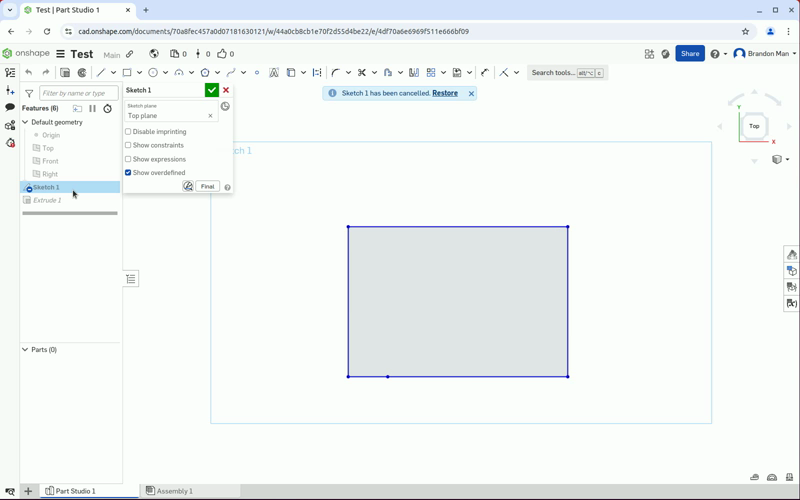
mouse_move(229, 92)
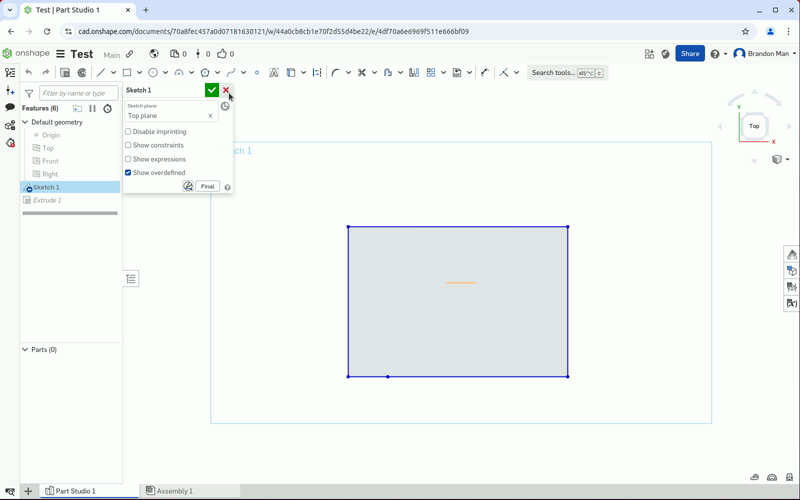
click(229, 92)
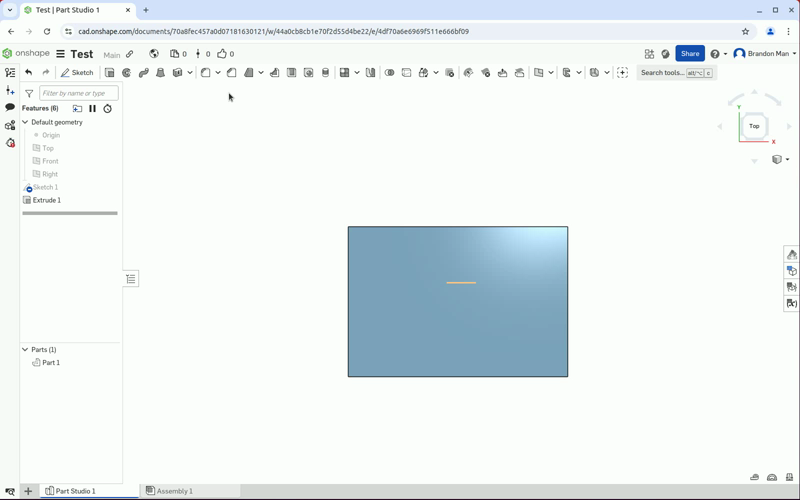
mouse_move(541, 75)
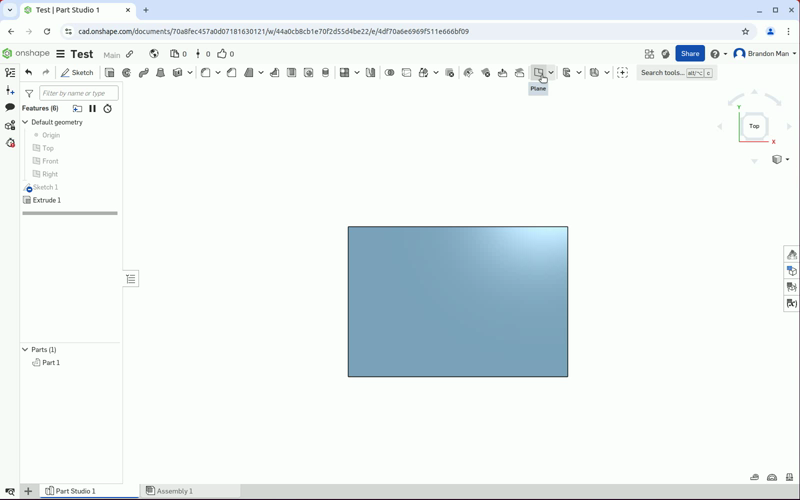
click(541, 75)
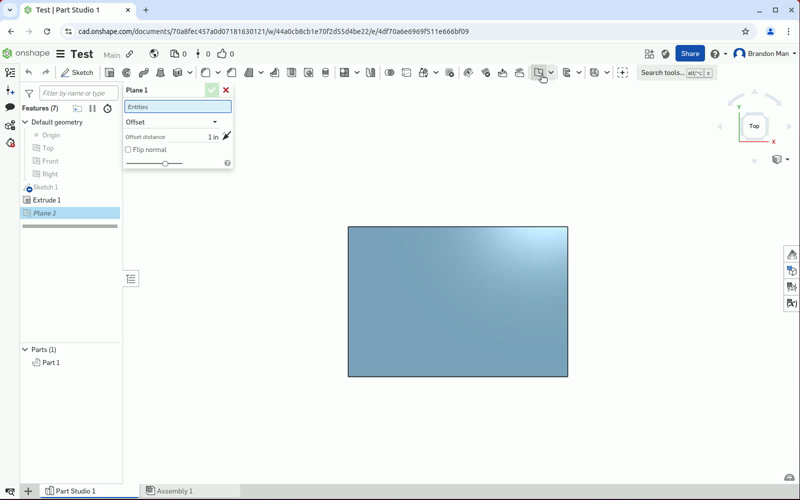
mouse_move(73, 150)
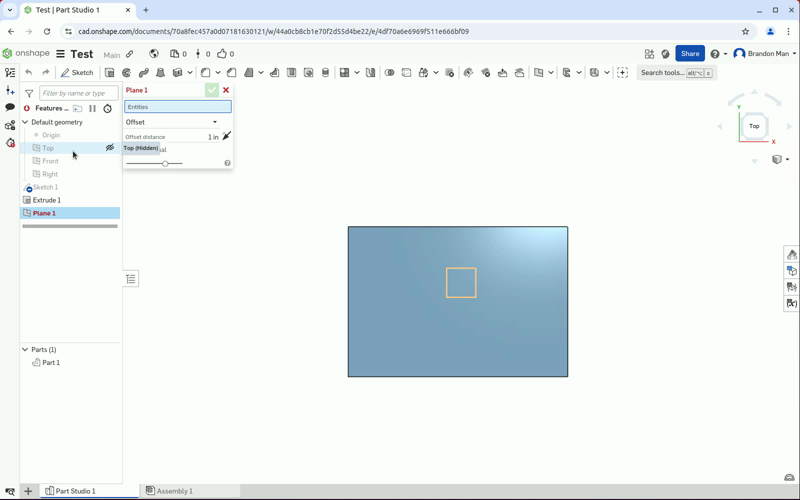
click(73, 150)
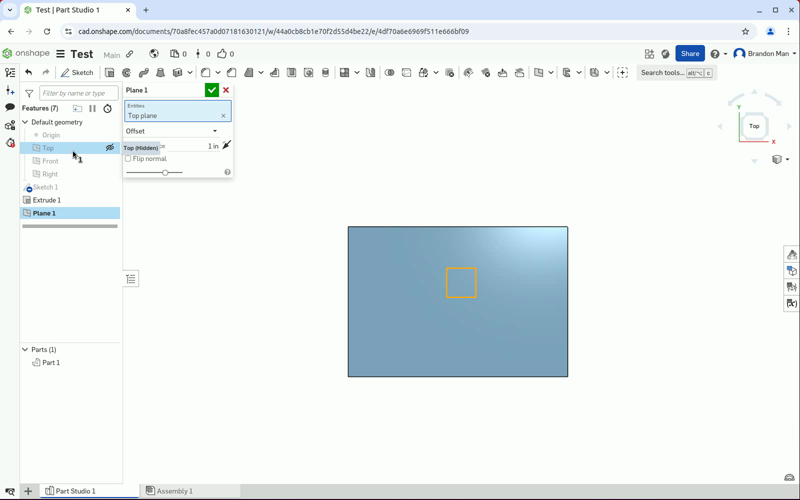
key(tab, 2)
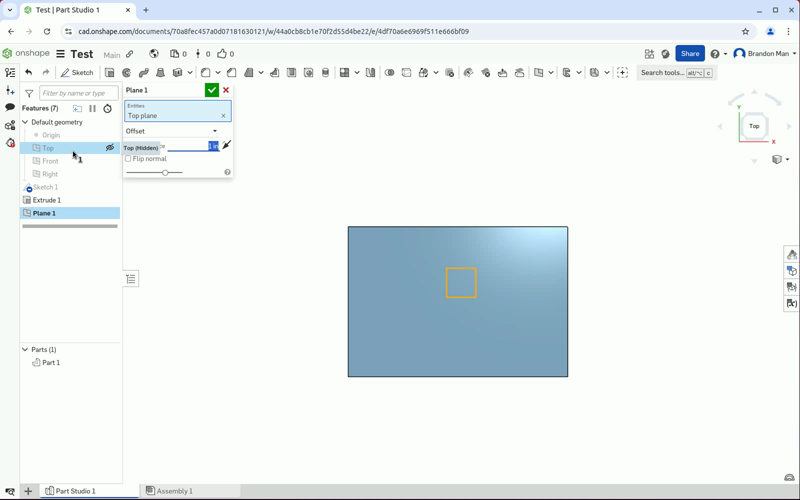
text(5.053)
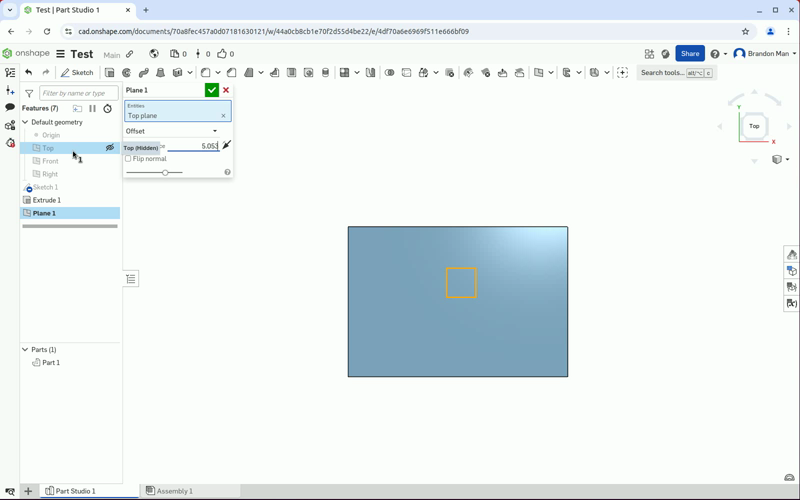
key(enter, 2)
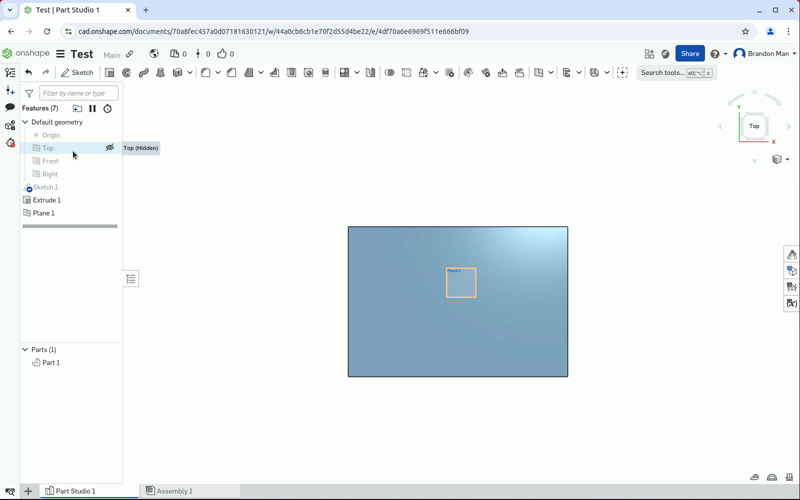
key(shift+s)
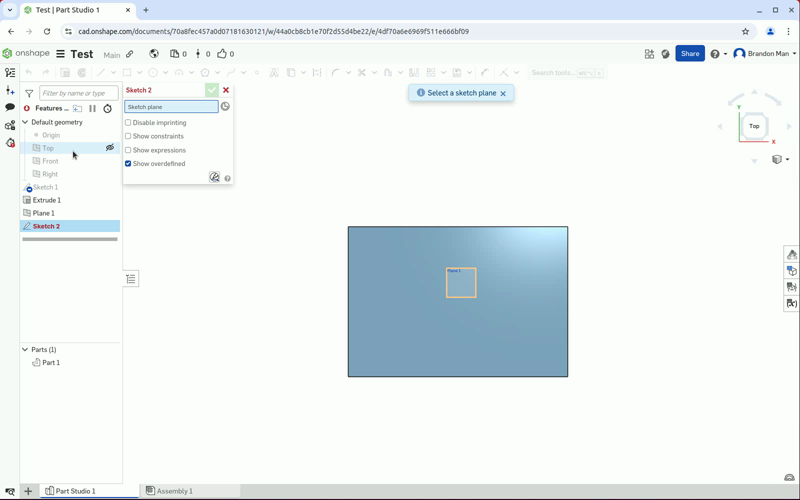
mouse_move(73, 215)
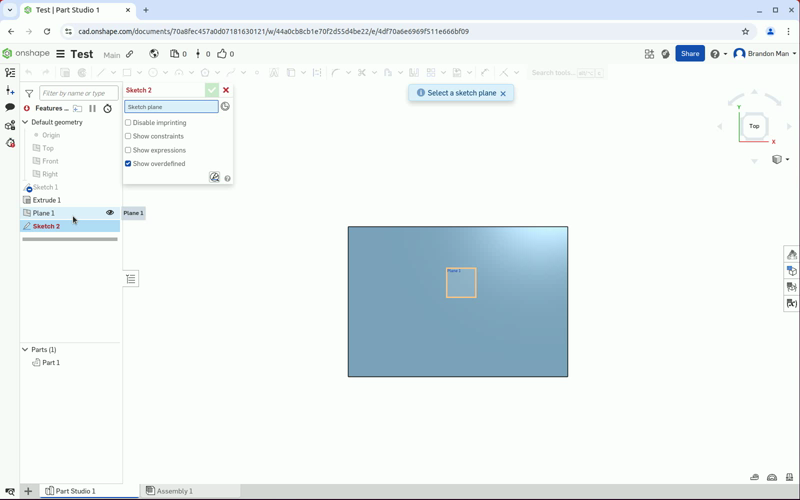
click(73, 215)
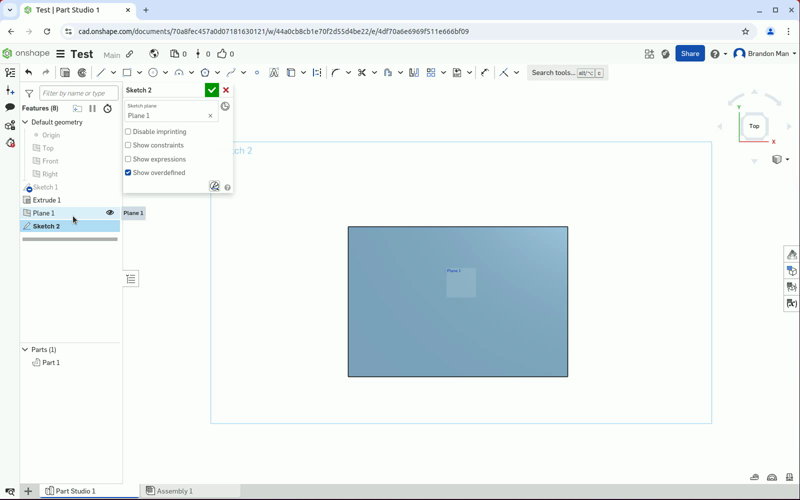
mouse_move(73, 352)
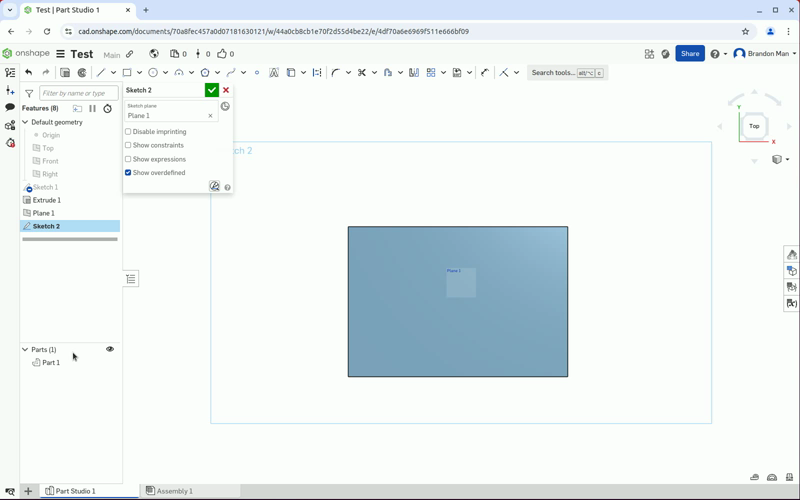
key(y)
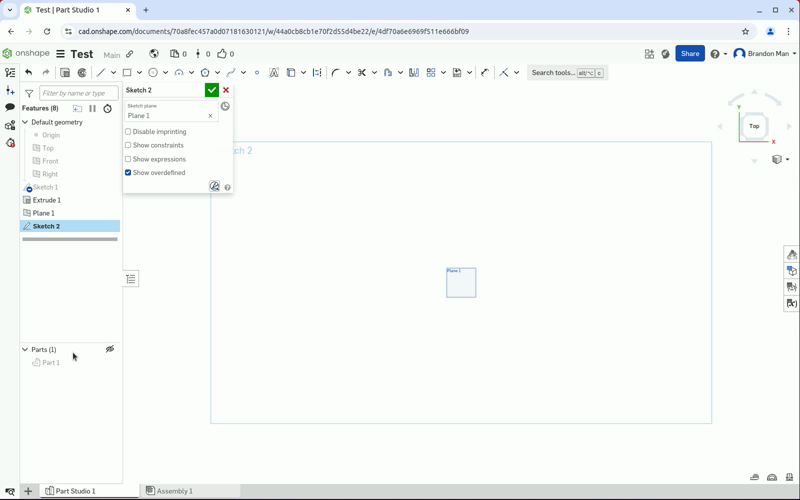
key(l)
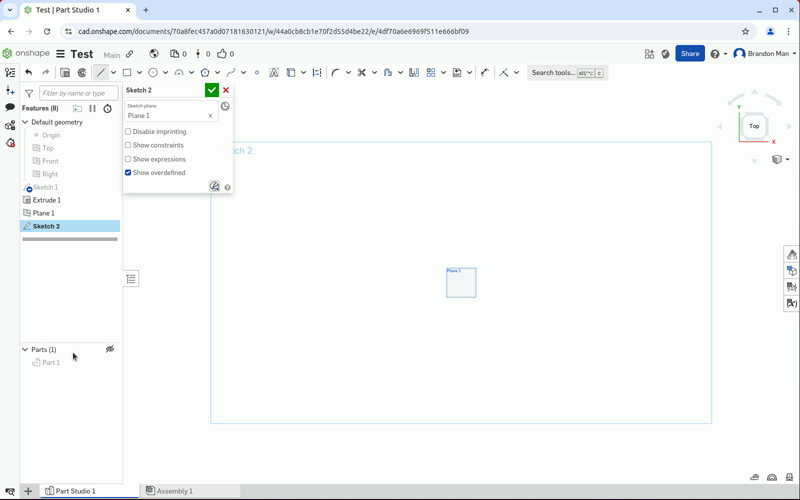
key_down(shift)
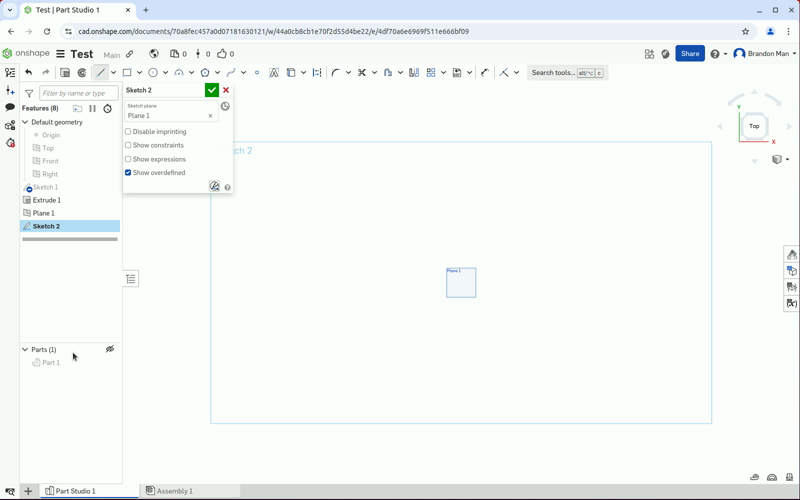
mouse_move(348, 376)
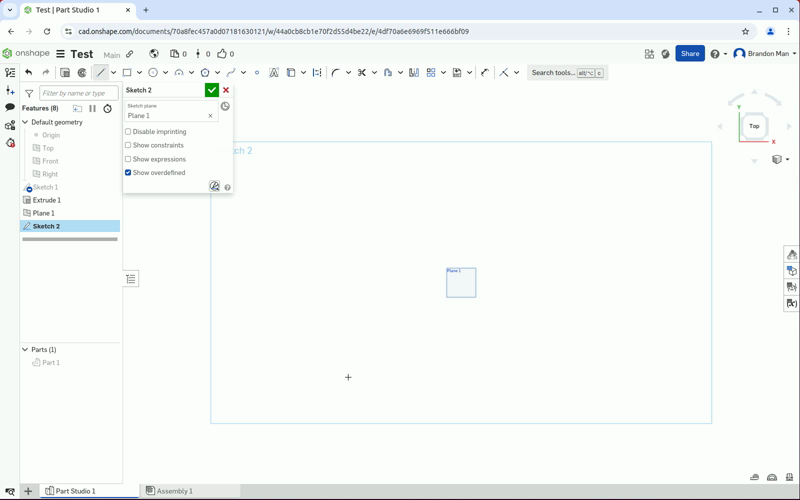
click(348, 376)
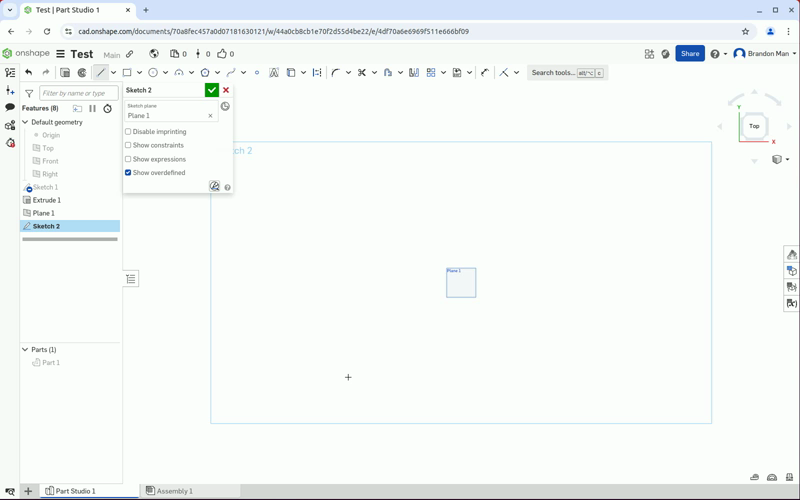
key_up(shift)
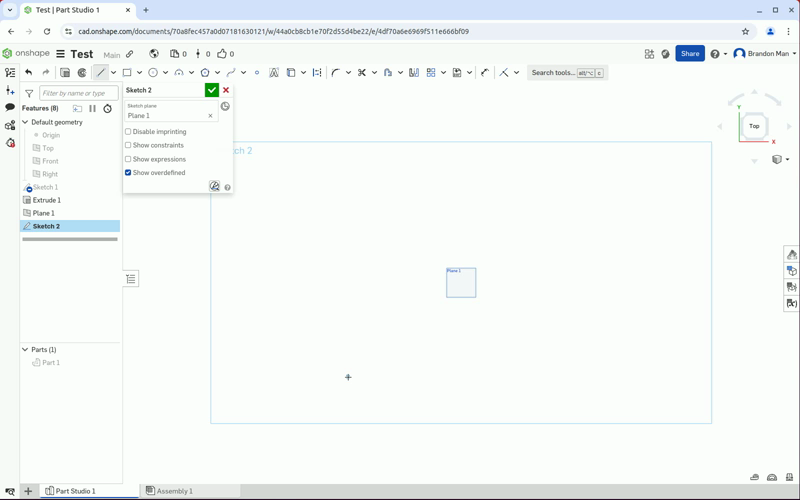
key_down(shift)
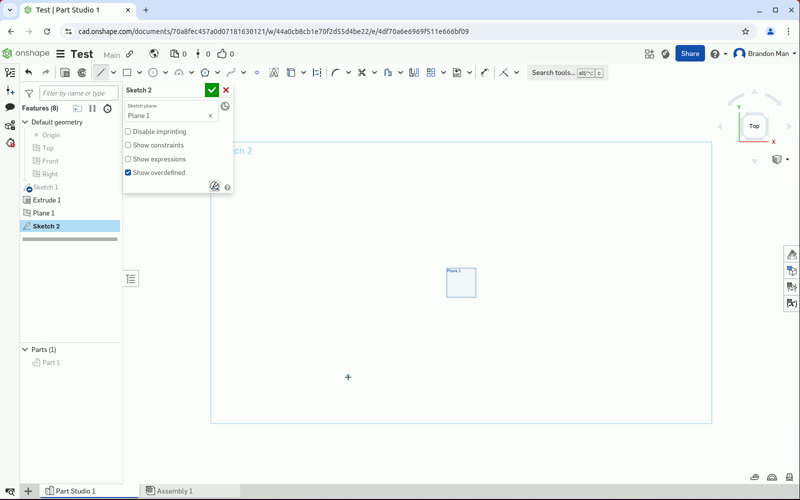
mouse_move(378, 376)
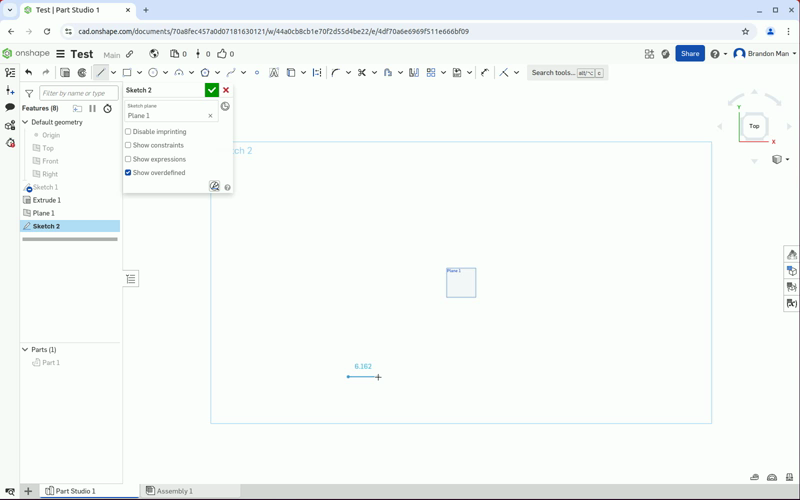
mouse_move(375, 376)
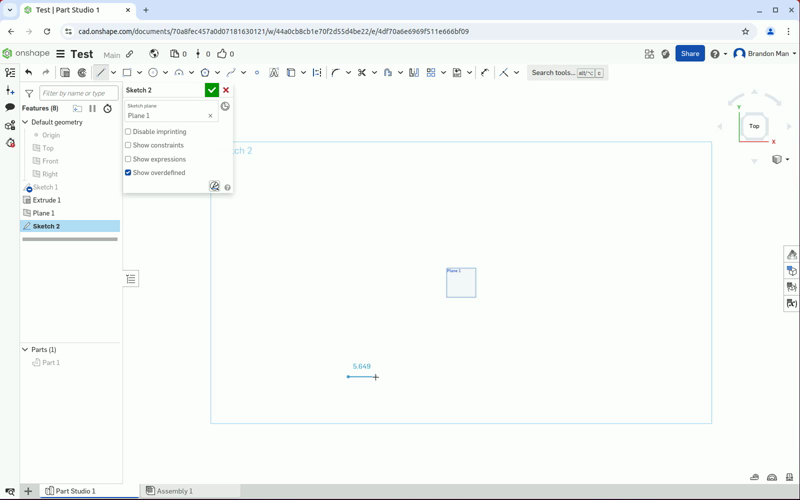
click(375, 376)
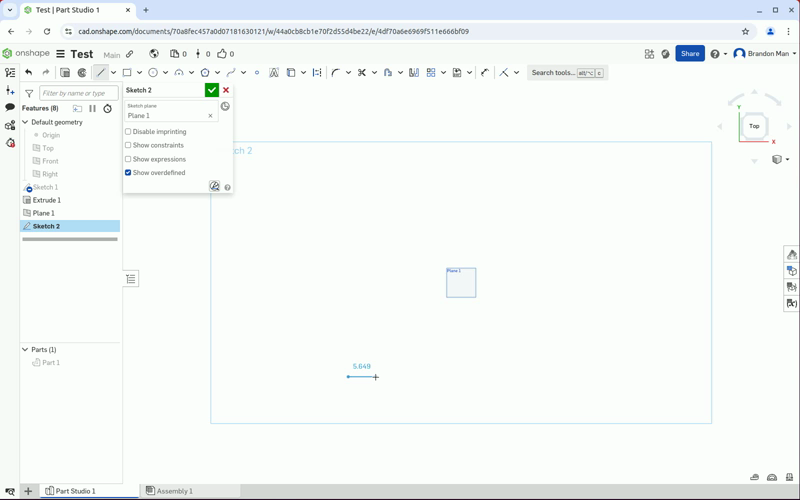
key_up(shift)
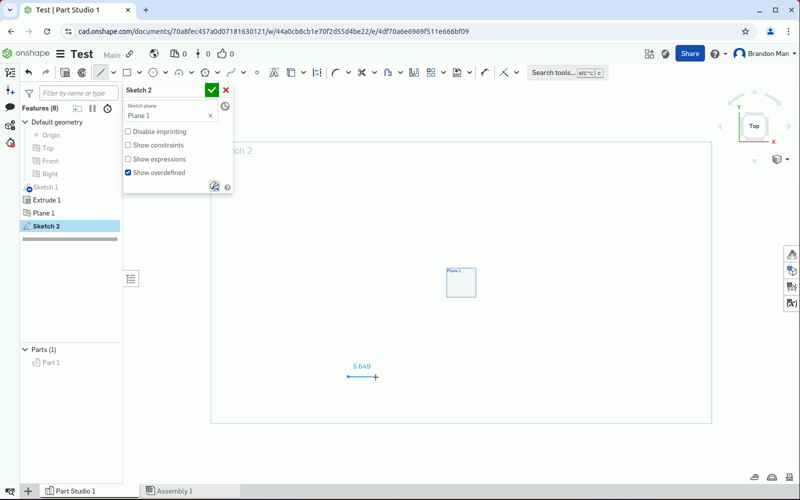
key_down(shift)
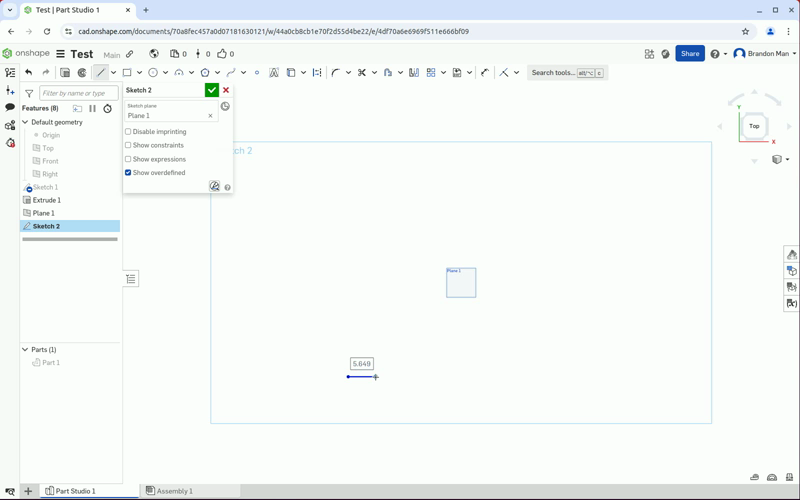
mouse_move(434, 224)
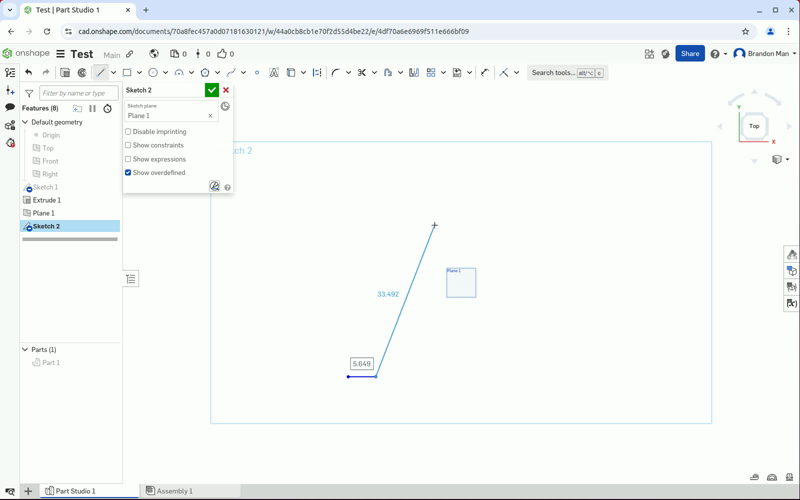
click(434, 224)
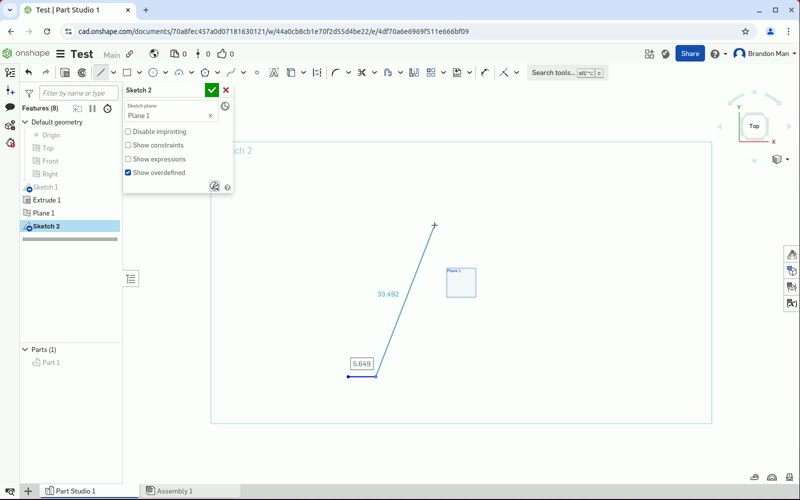
key_up(shift)
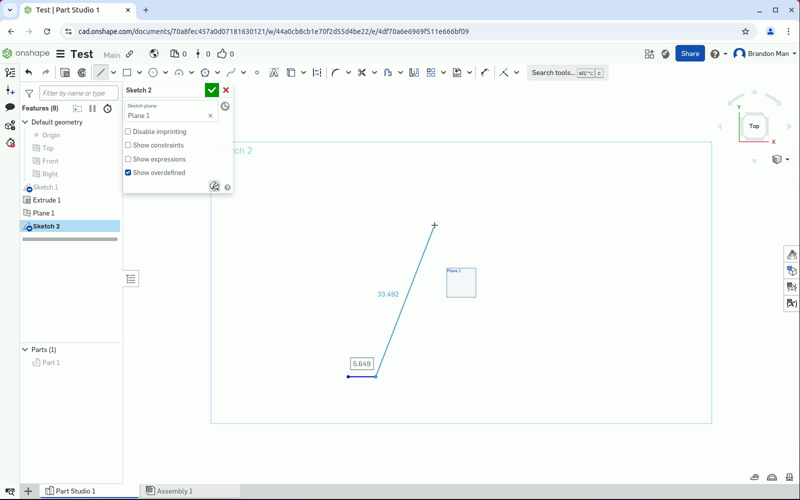
key_down(shift)
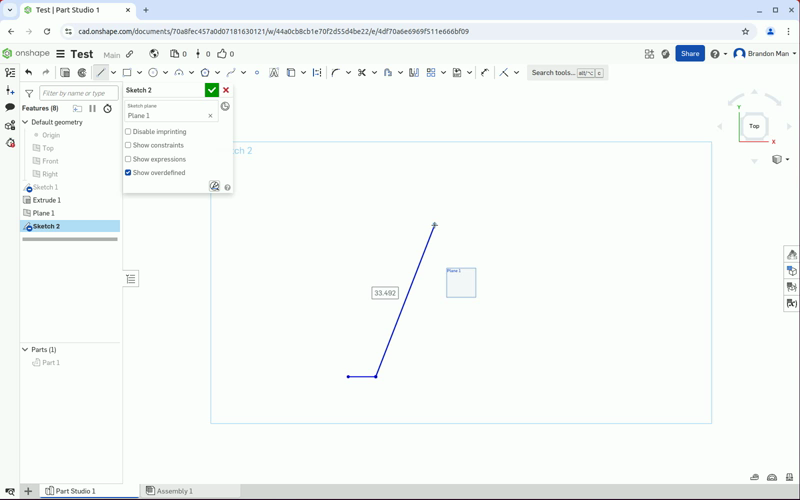
mouse_move(348, 224)
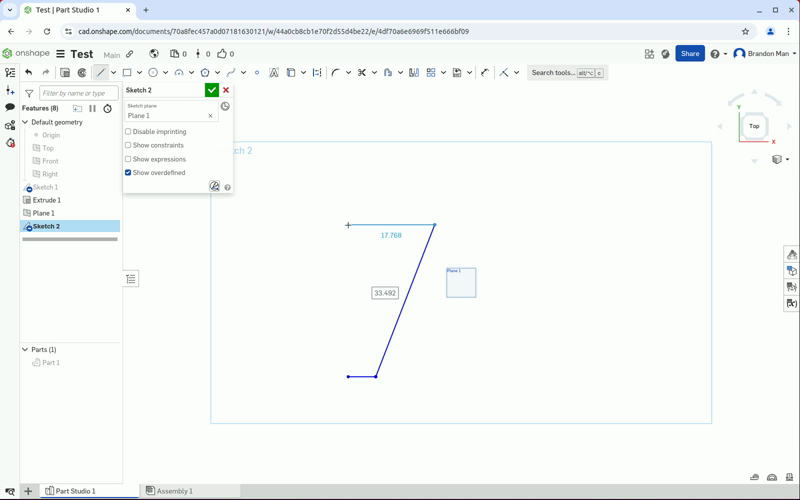
click(348, 224)
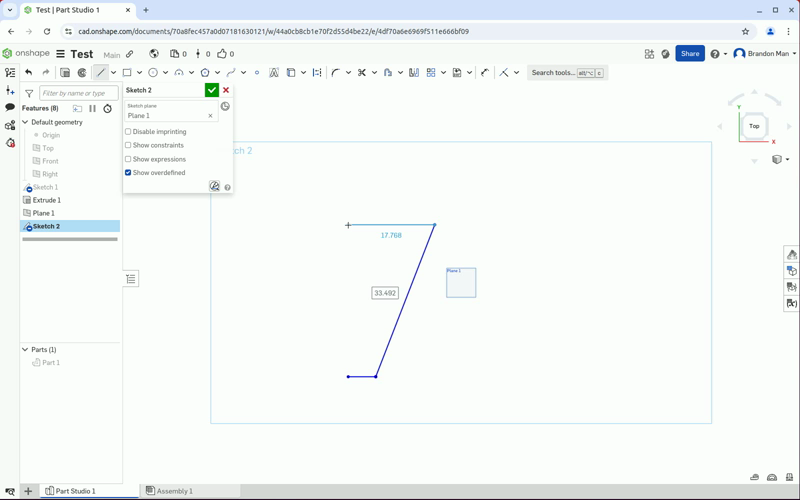
key_up(shift)
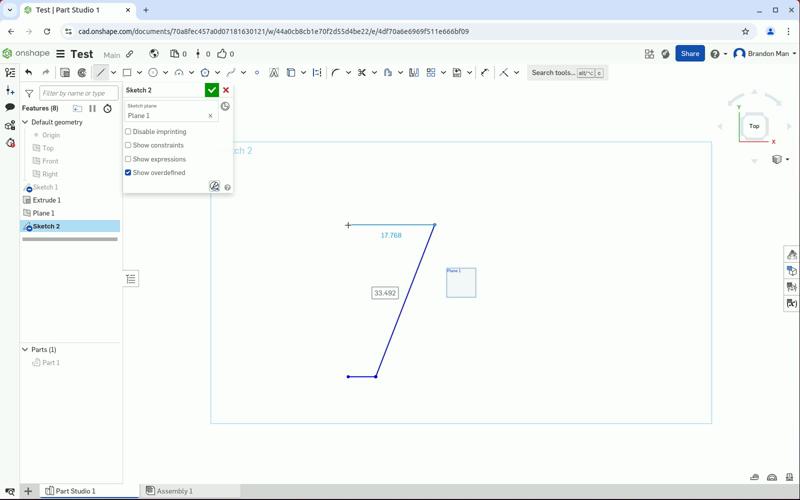
key_down(shift)
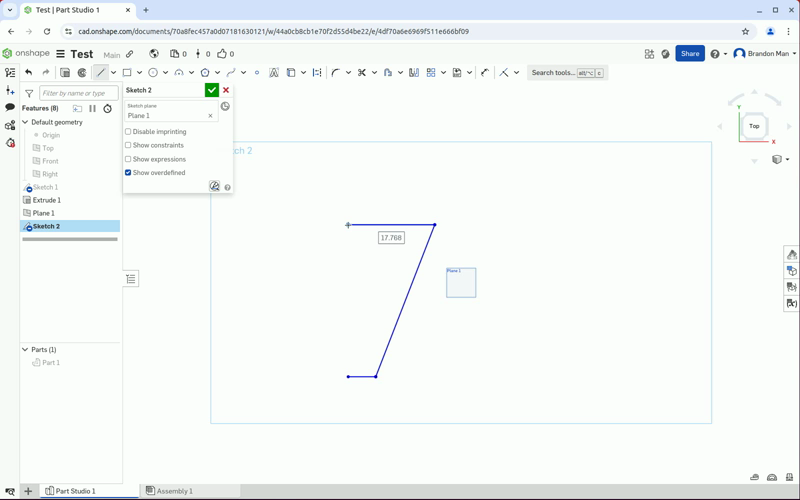
mouse_move(348, 376)
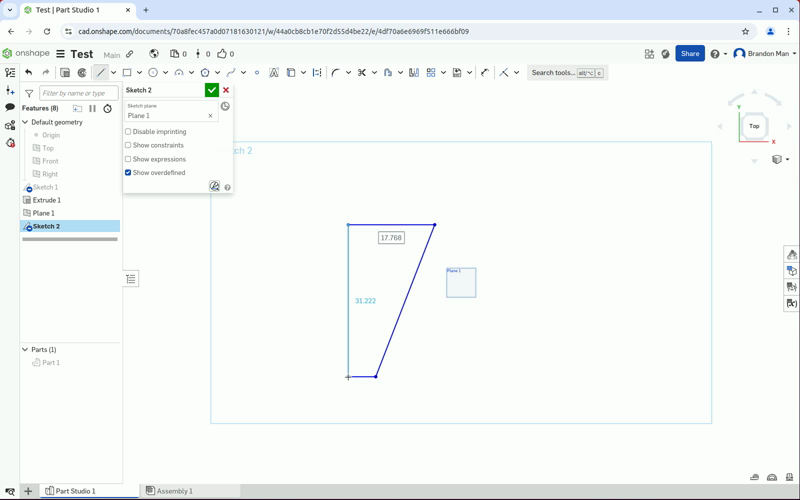
key_up(shift)
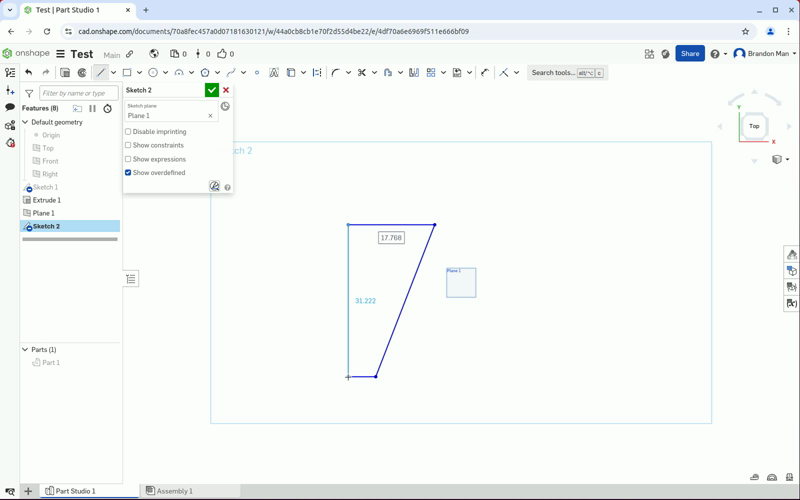
click(348, 376)
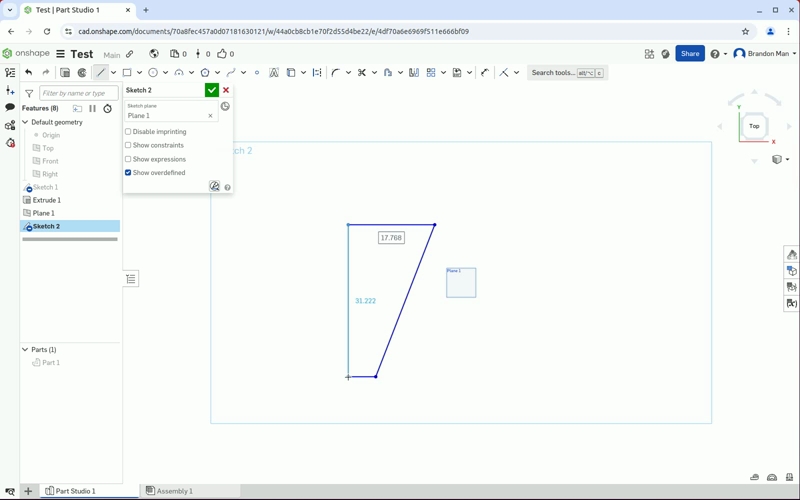
key(esc)
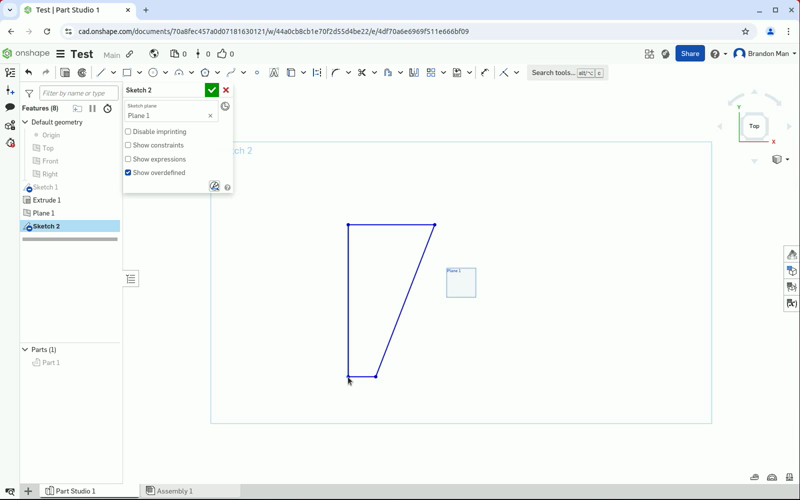
mouse_move(367, 289)
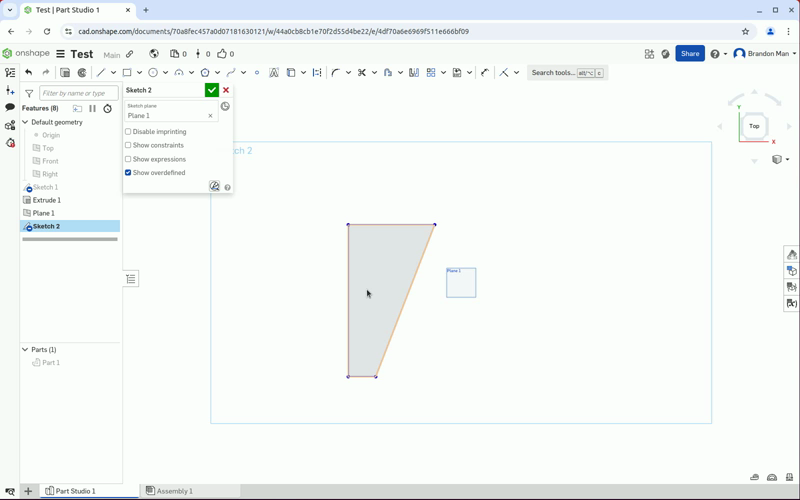
click(367, 289)
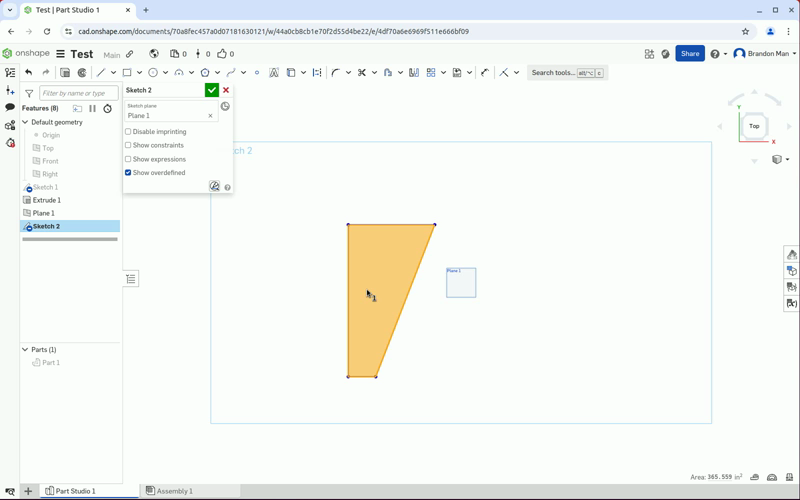
mouse_move(73, 352)
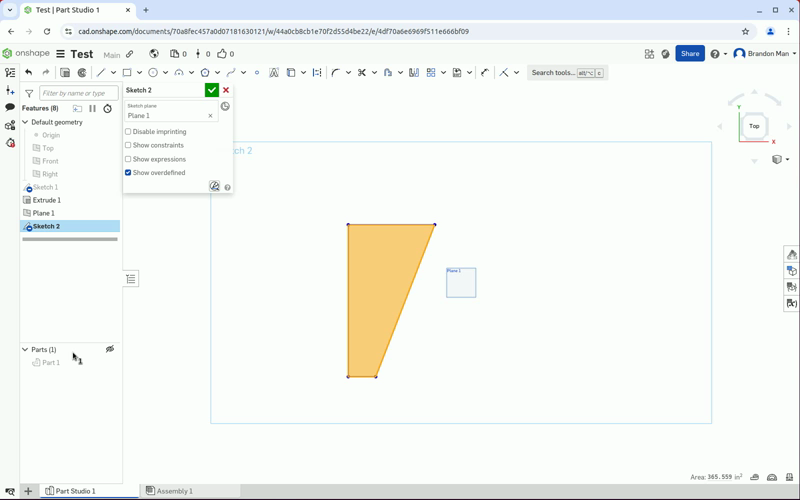
key(shift+y)
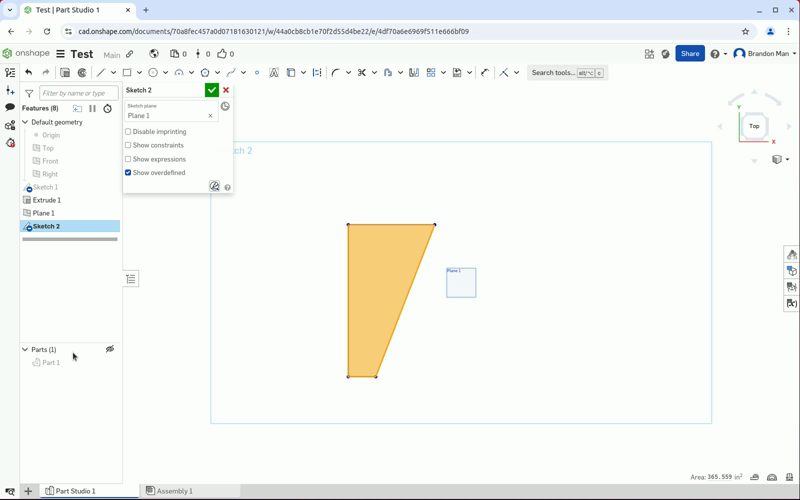
key(shift+e)
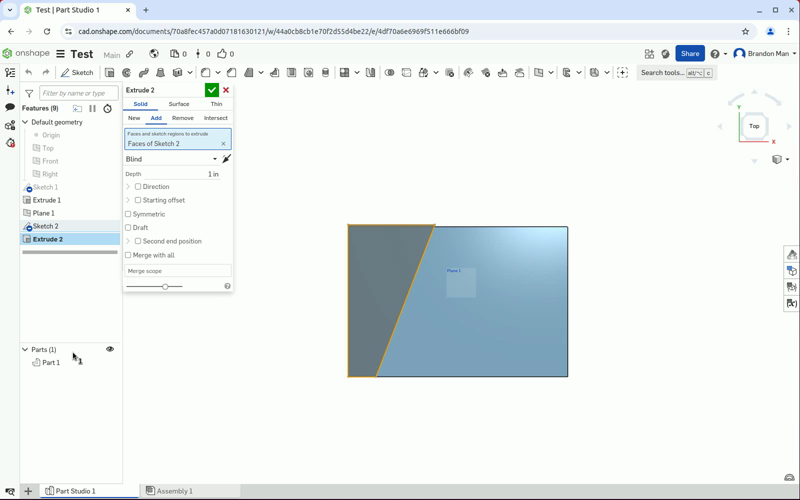
mouse_move(143, 106)
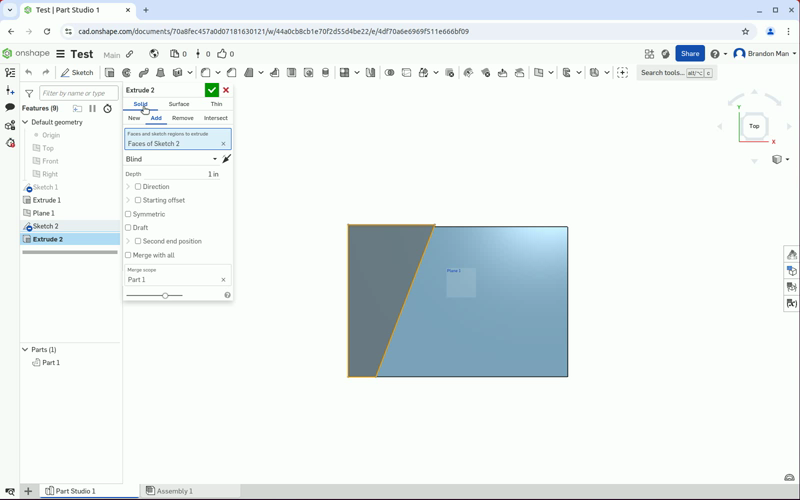
click(143, 106)
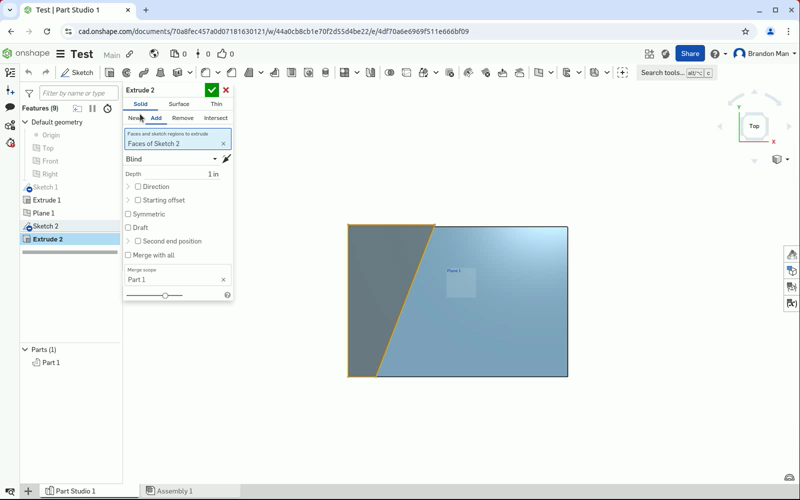
mouse_move(137, 120)
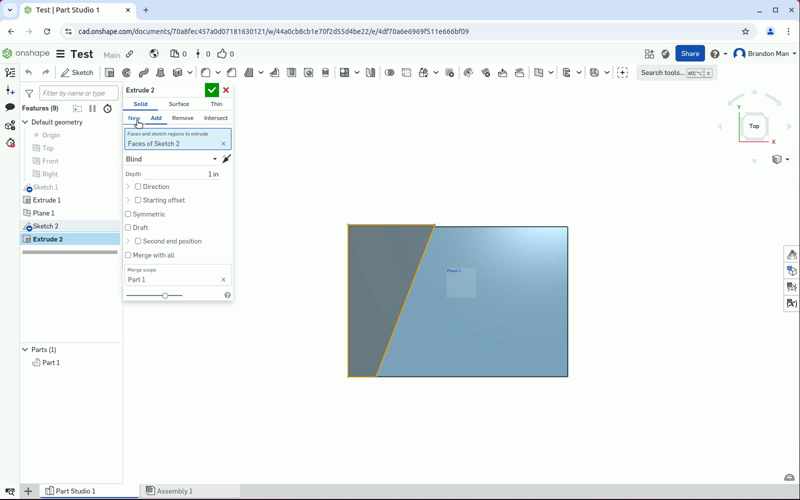
click(137, 120)
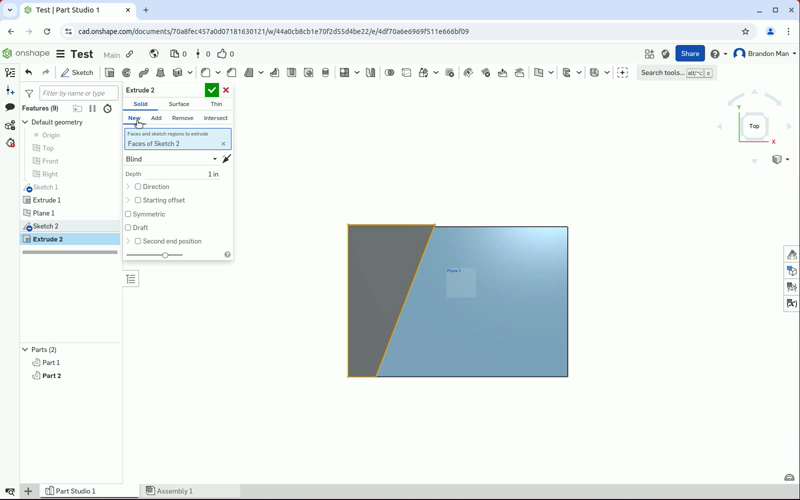
key(tab, 4)
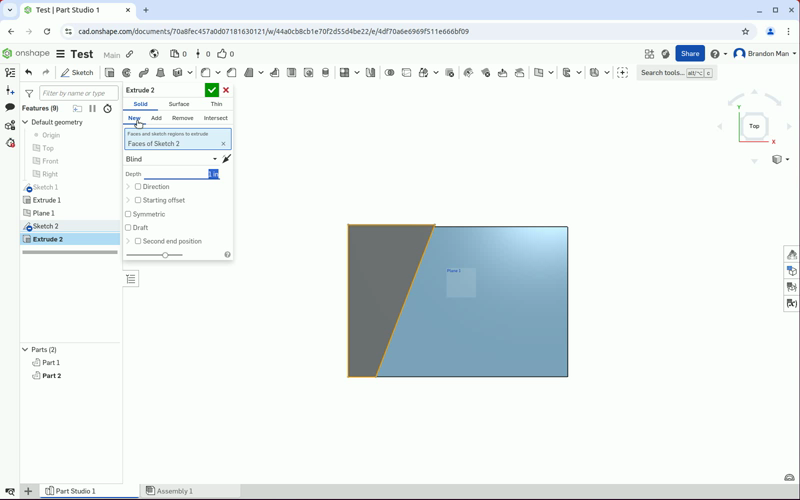
text(5.055)
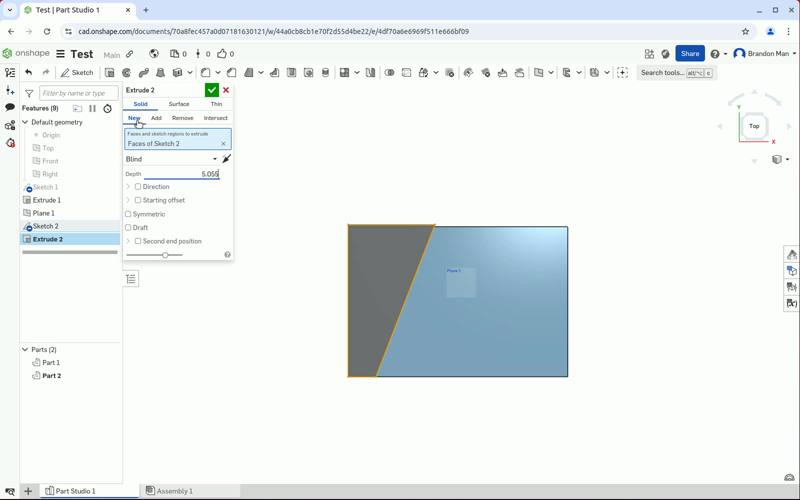
key(enter)
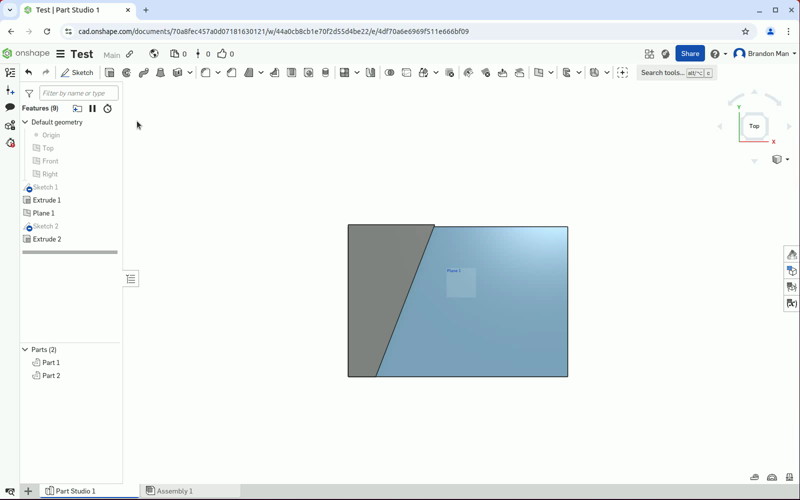
key(shift+h)
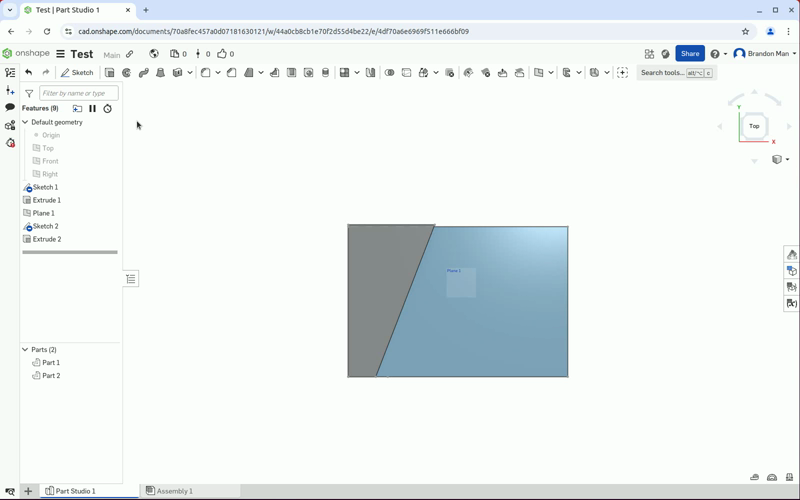
key(shift+h)
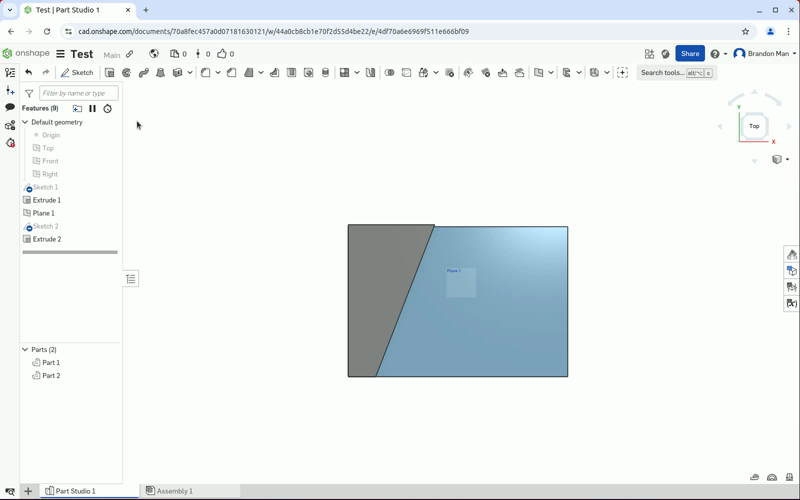
mouse_move(73, 189)
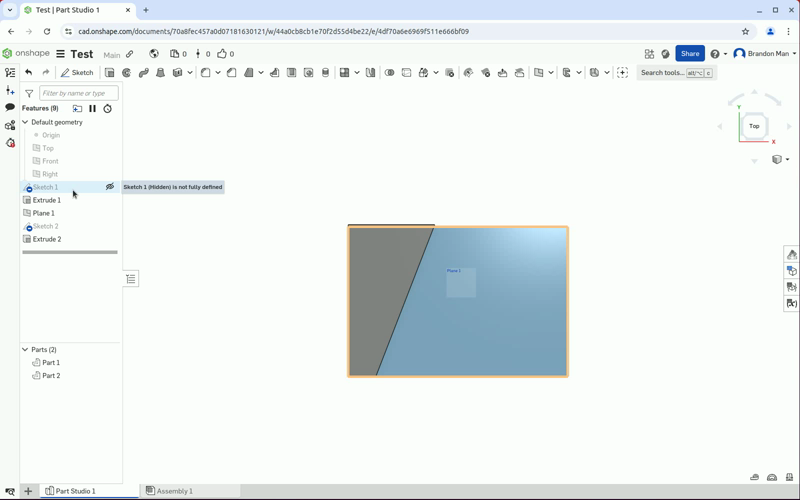
click(73, 189)
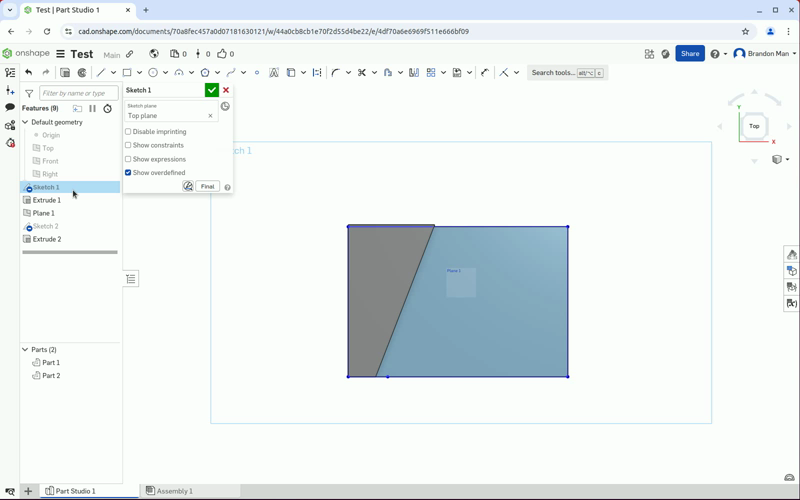
mouse_move(229, 92)
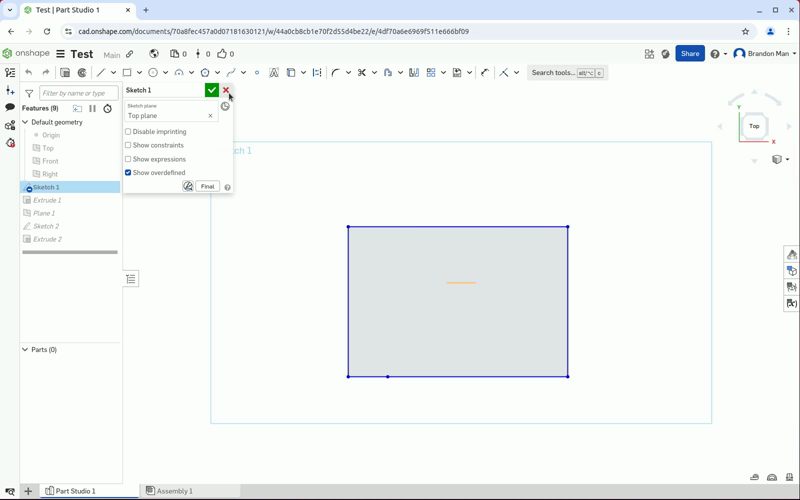
click(229, 92)
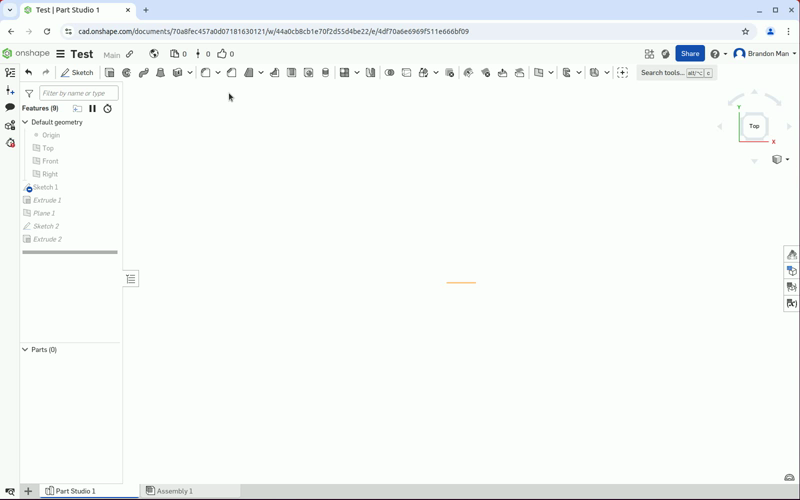
key(shift+s)
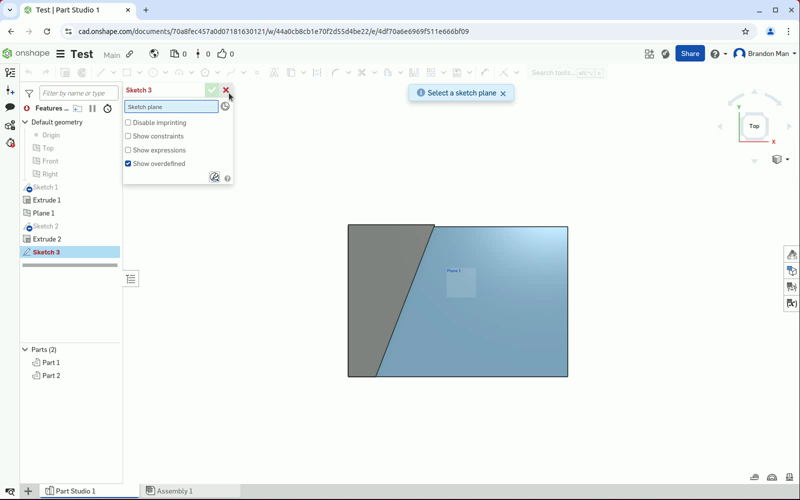
mouse_move(73, 215)
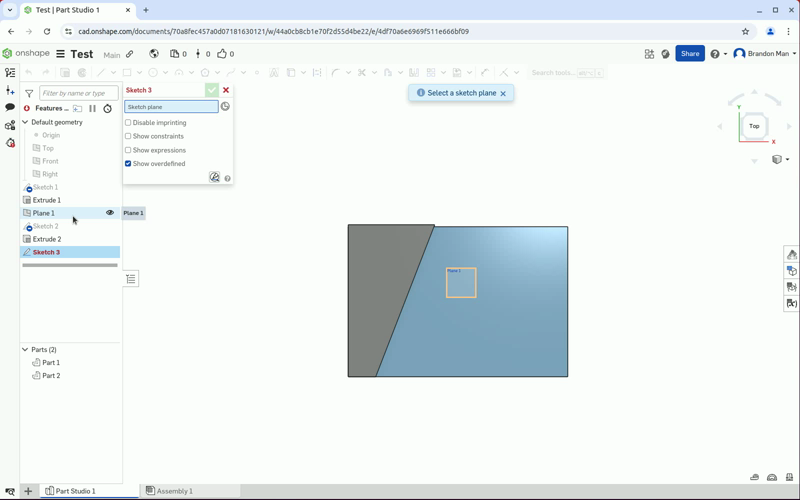
click(73, 215)
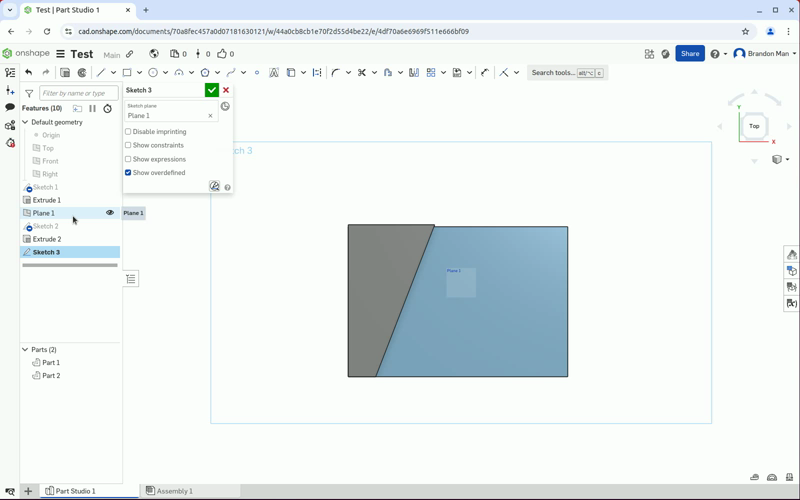
mouse_move(73, 352)
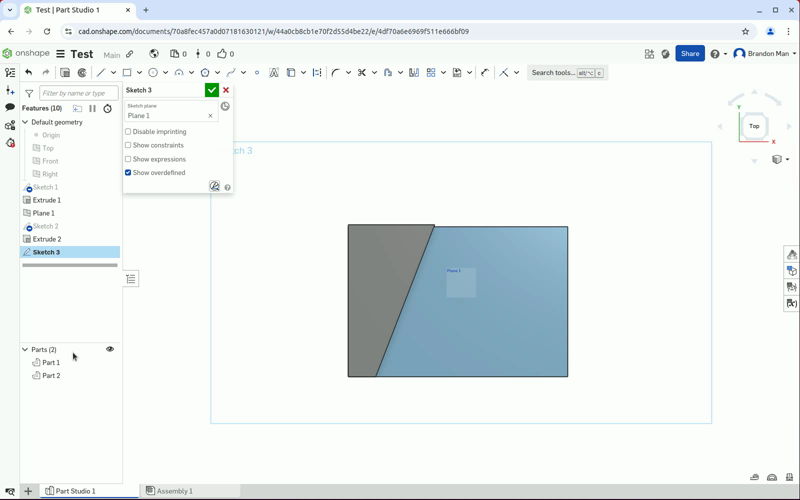
key(y)
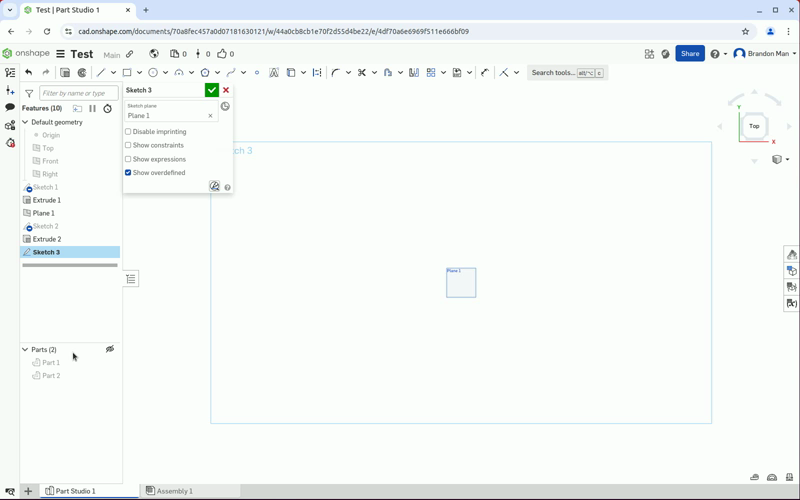
key(l)
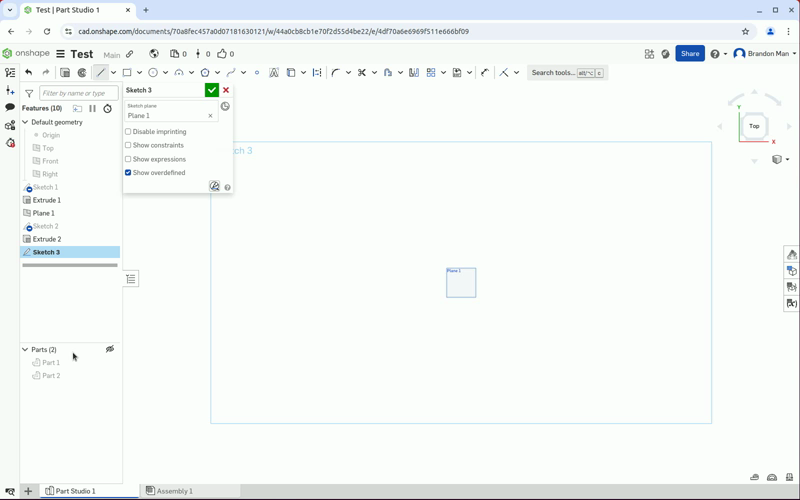
key_down(shift)
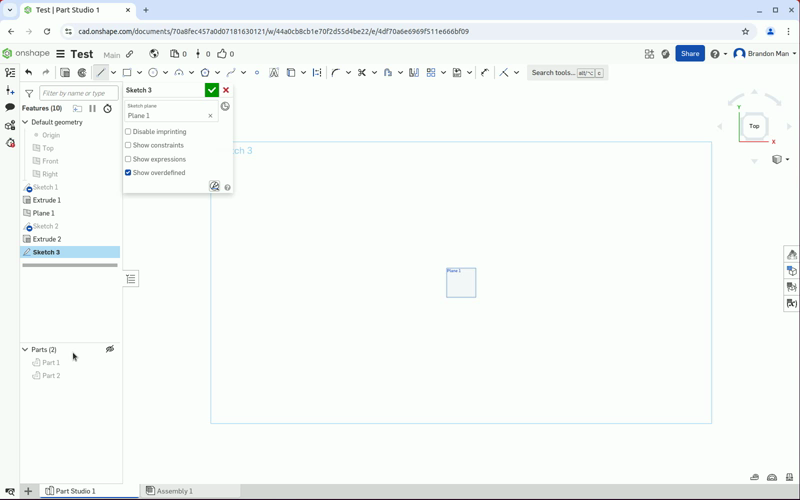
mouse_move(529, 376)
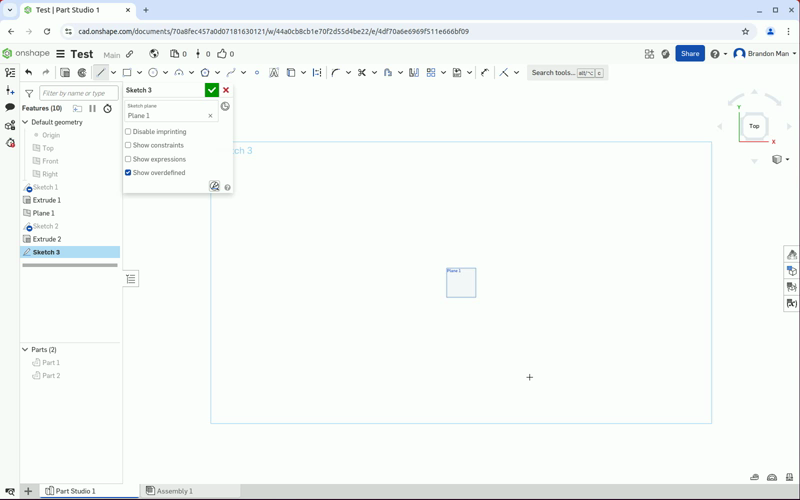
click(529, 376)
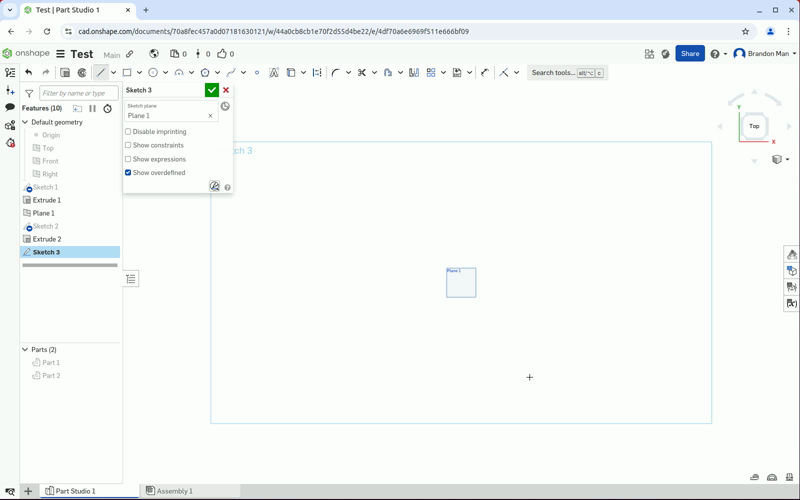
key_up(shift)
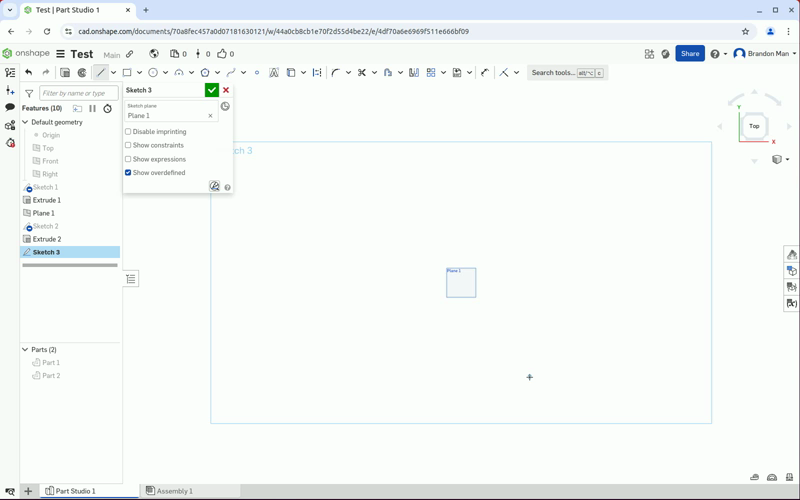
key_down(shift)
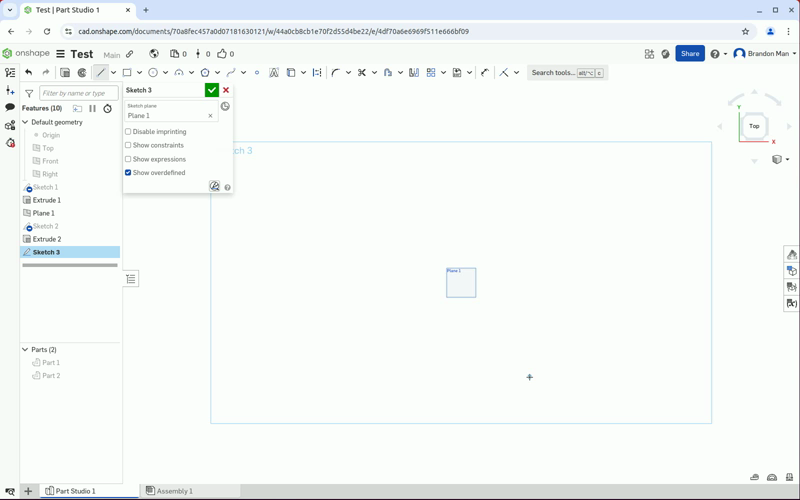
mouse_move(559, 376)
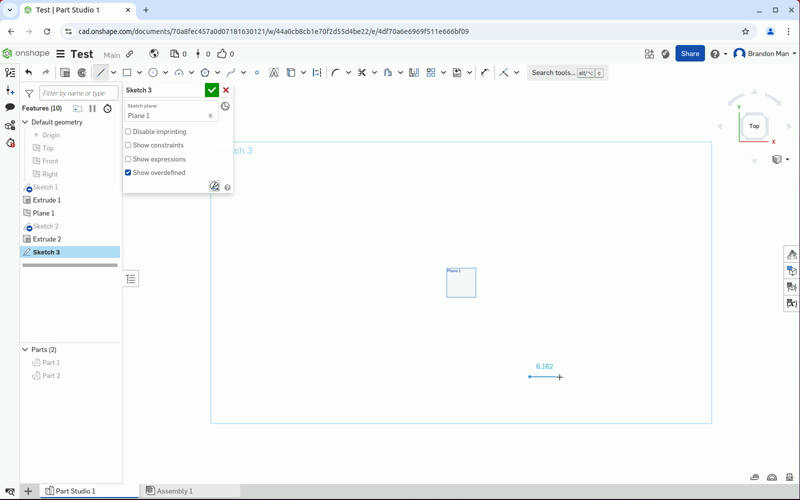
mouse_move(569, 376)
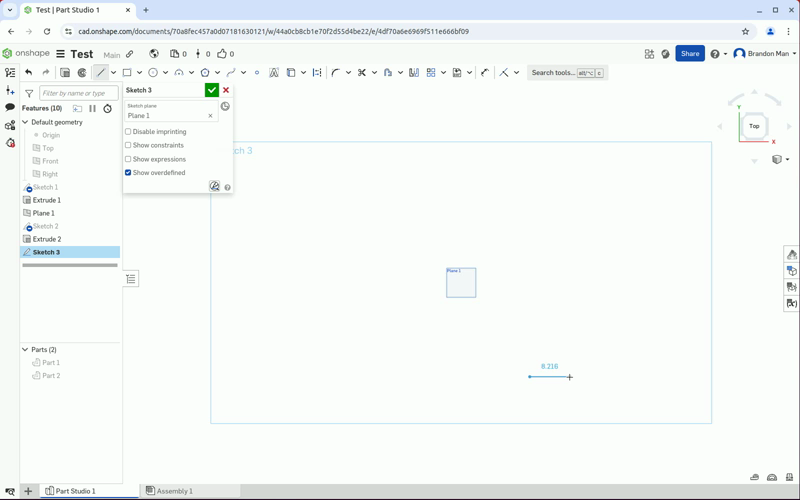
click(569, 376)
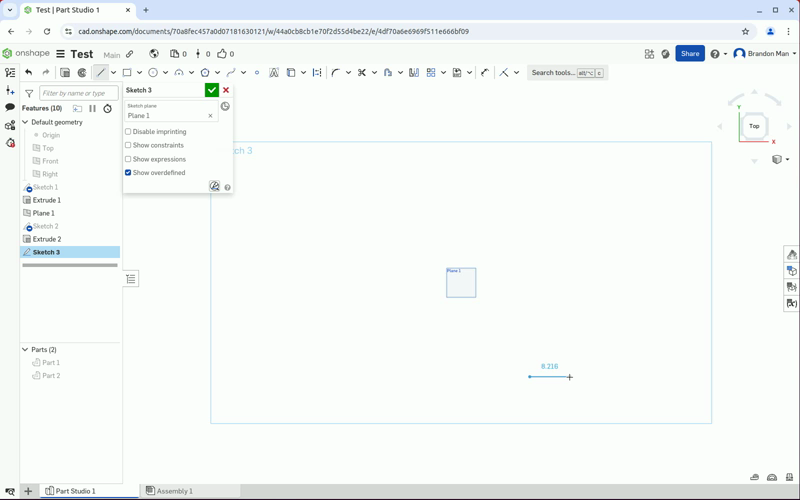
key_up(shift)
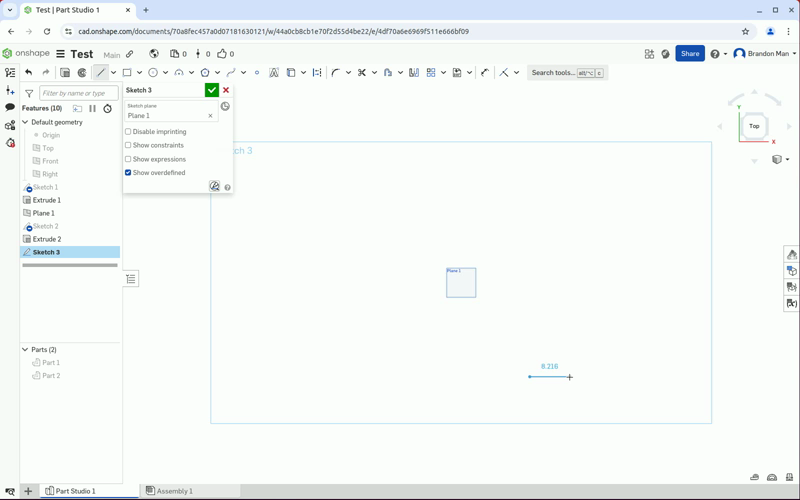
key_down(shift)
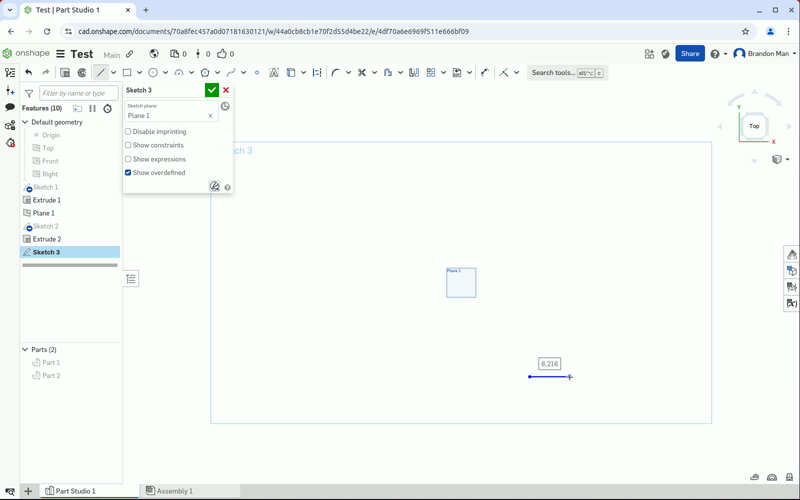
mouse_move(589, 376)
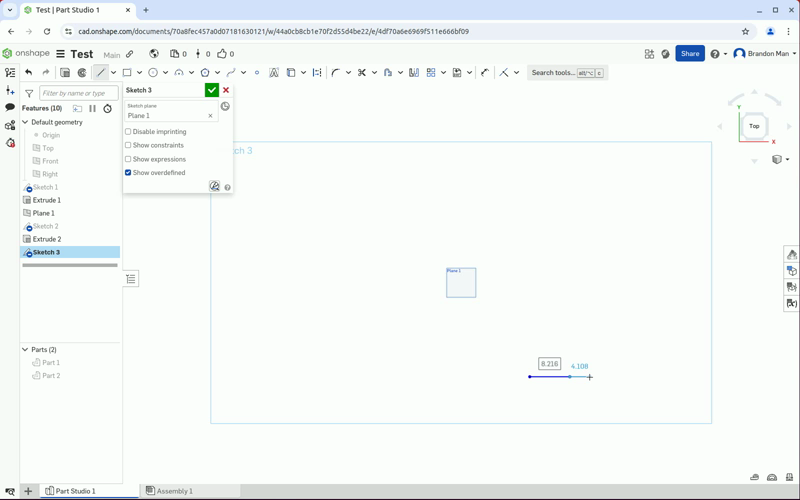
mouse_move(569, 326)
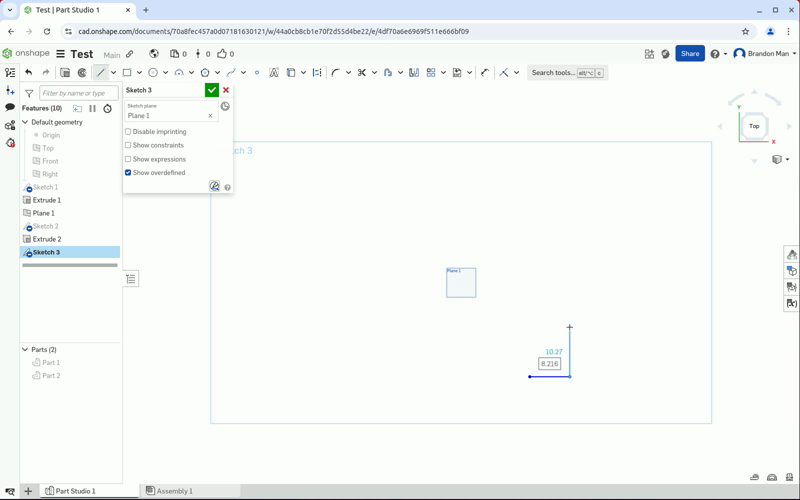
click(569, 326)
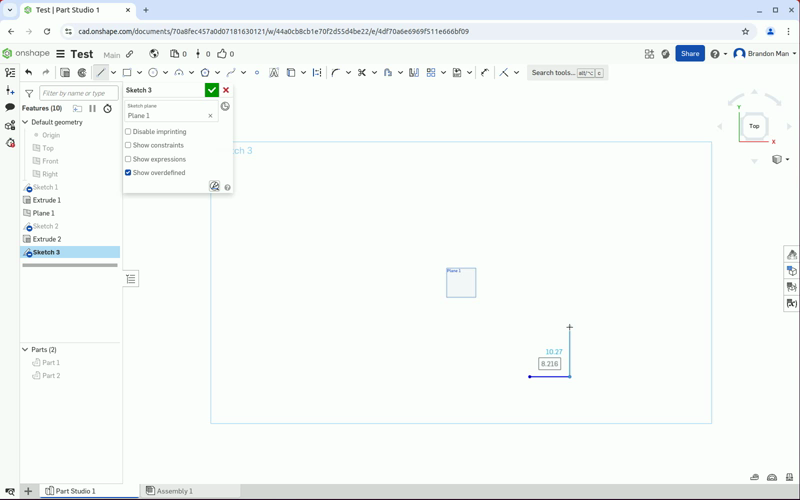
key_up(shift)
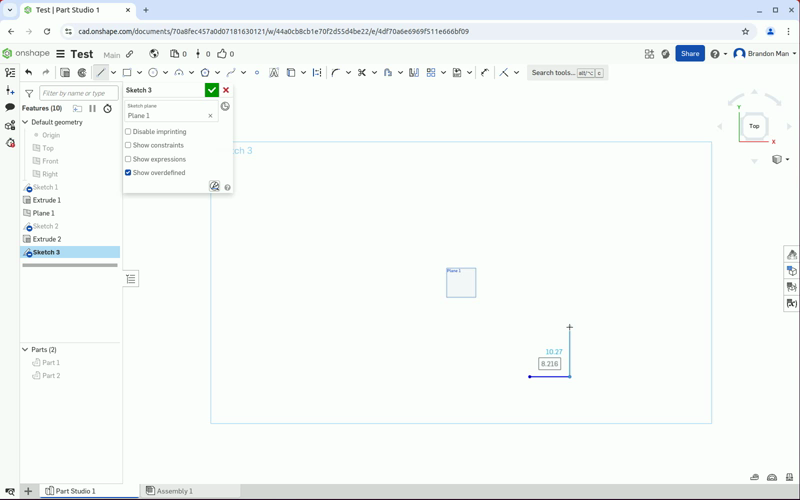
key_down(shift)
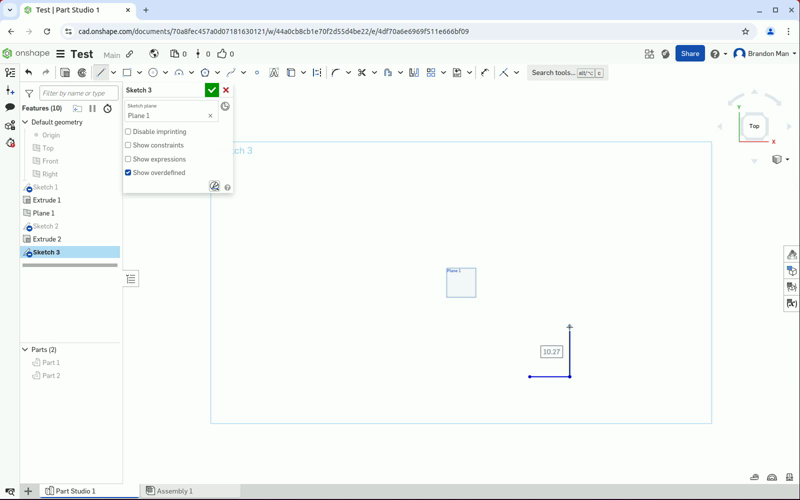
mouse_move(529, 376)
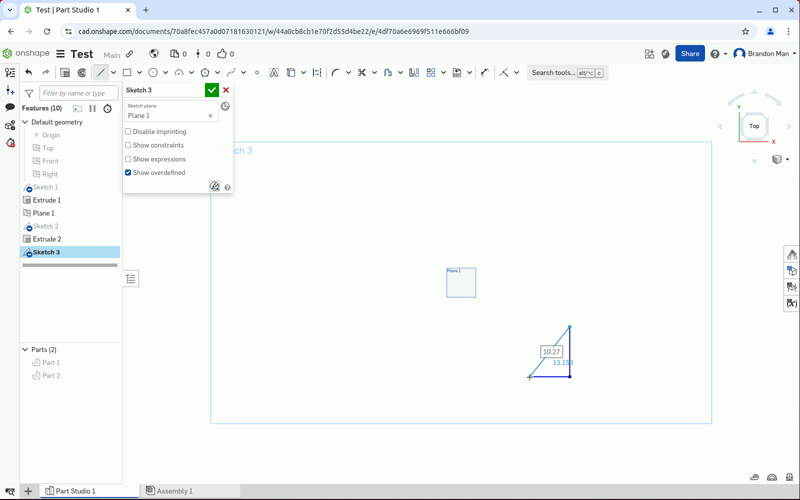
key_up(shift)
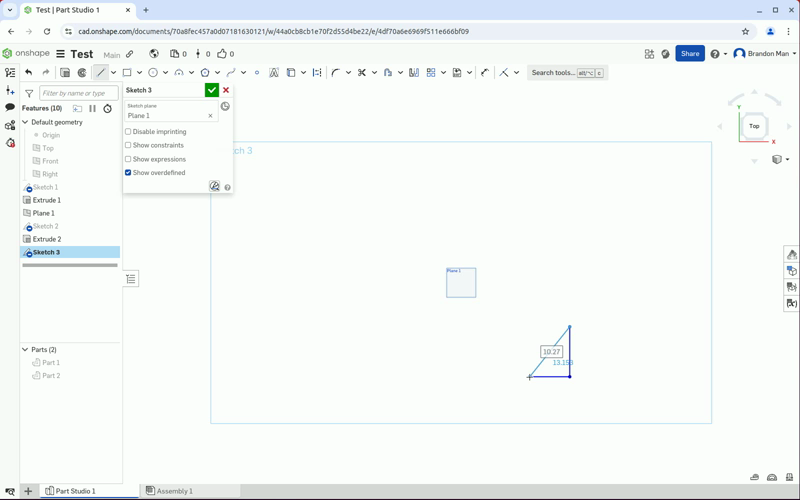
click(529, 376)
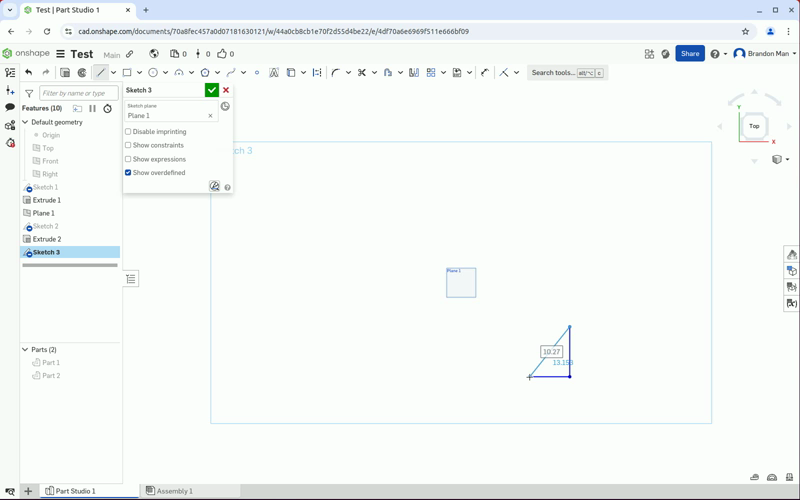
key(esc)
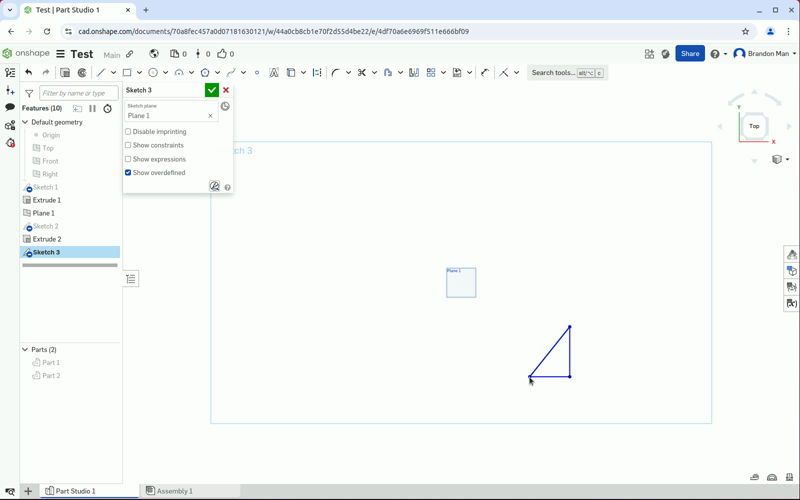
mouse_move(565, 366)
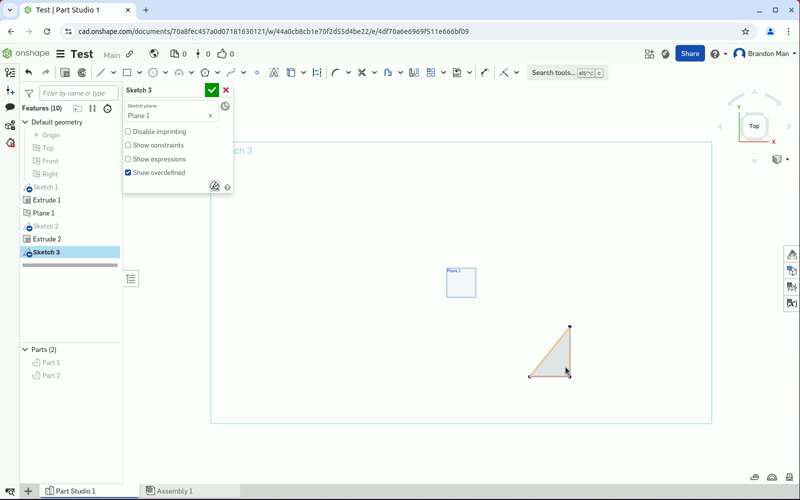
scroll(6)
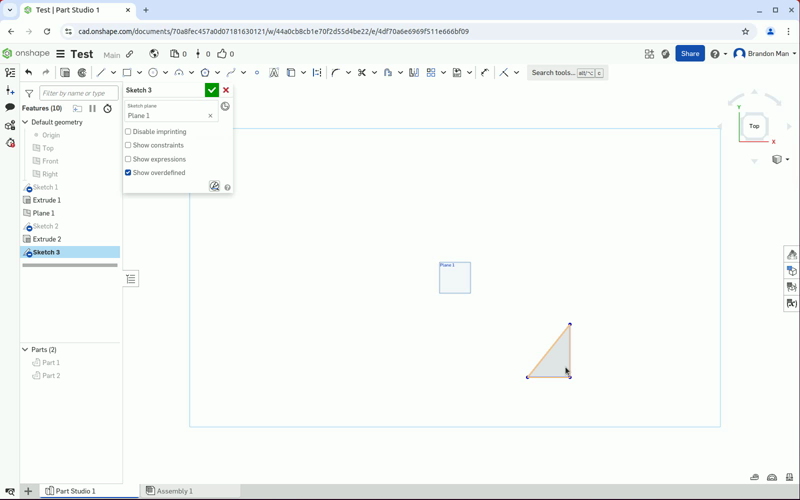
scroll(6)
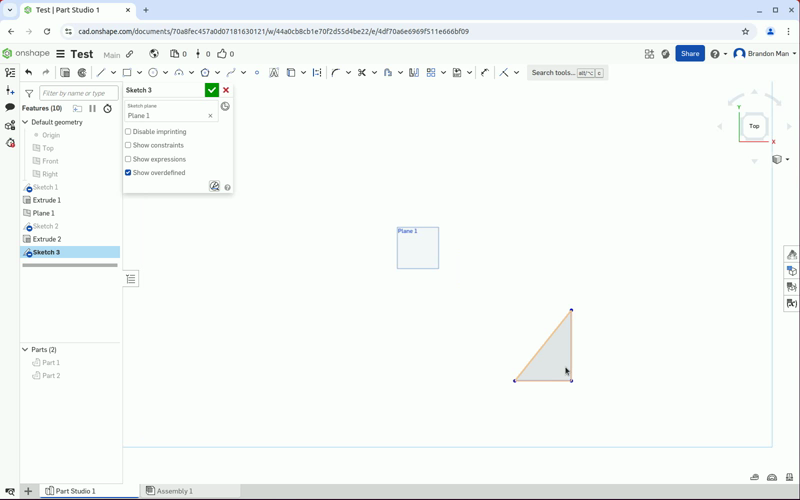
scroll(6)
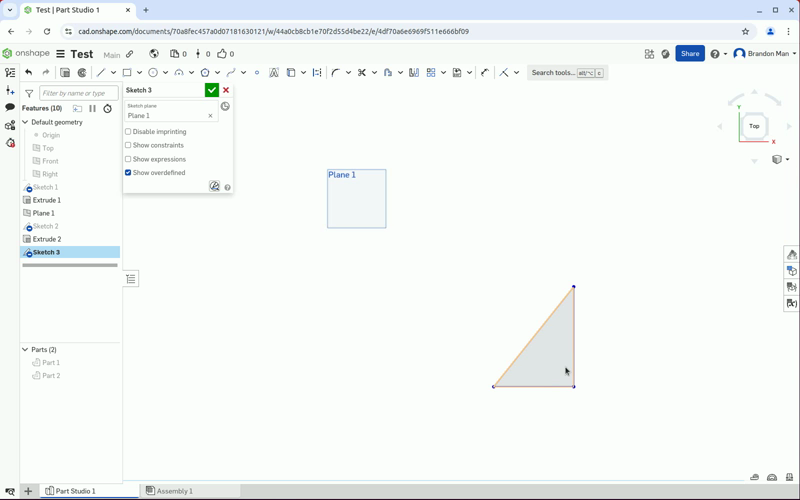
scroll(6)
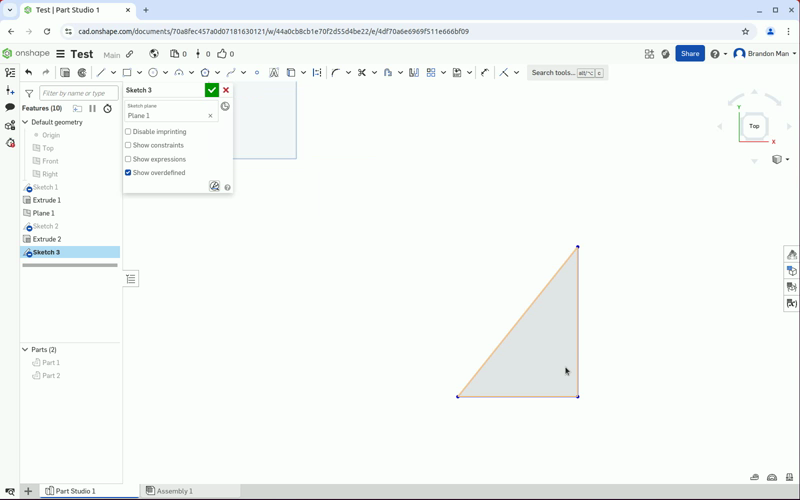
scroll(6)
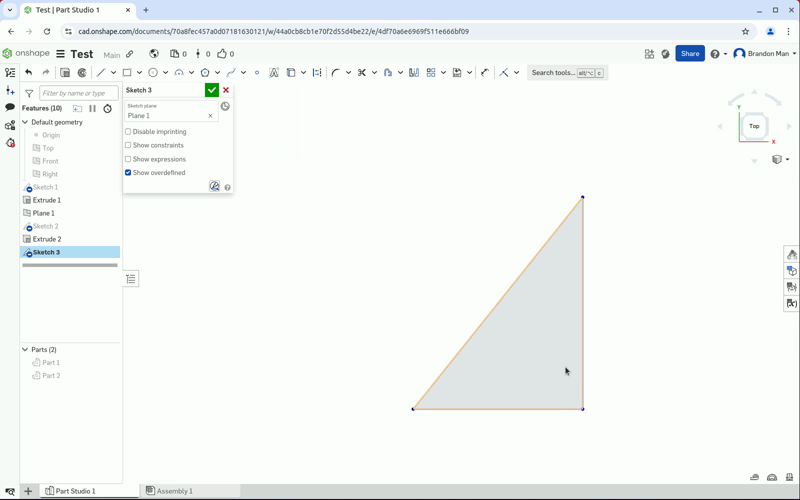
scroll(6)
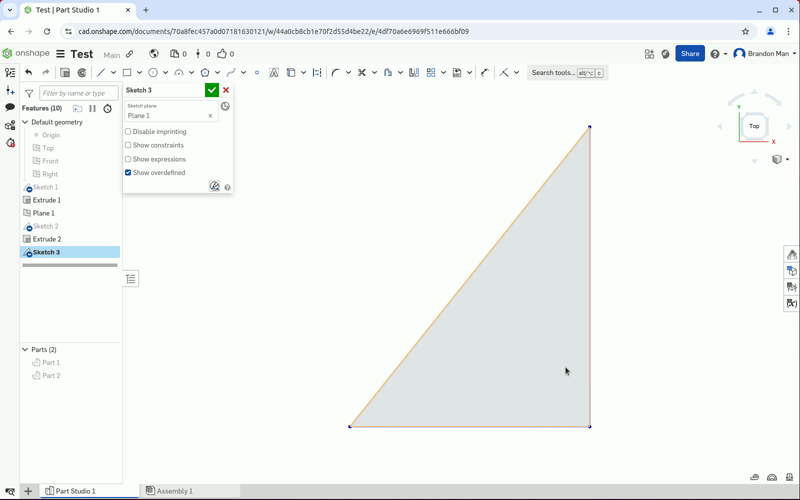
scroll(6)
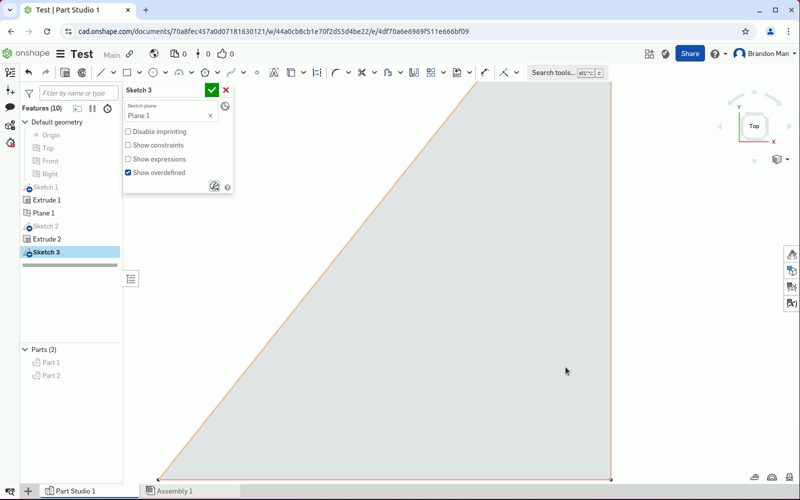
click(565, 366)
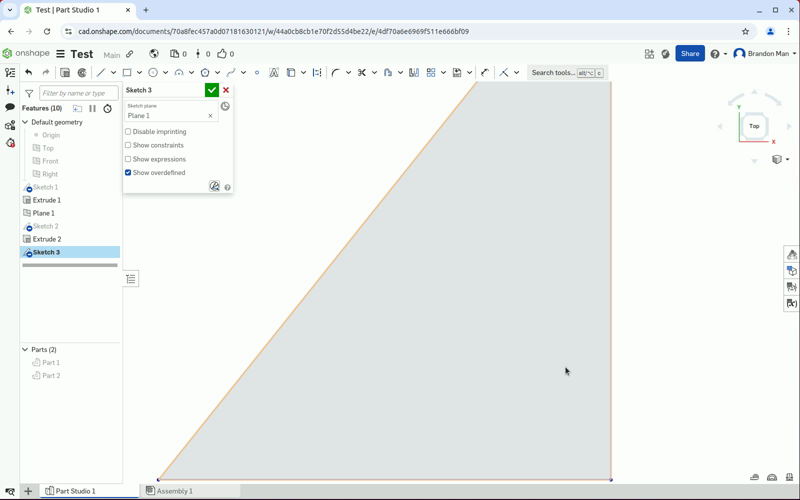
scroll(-6)
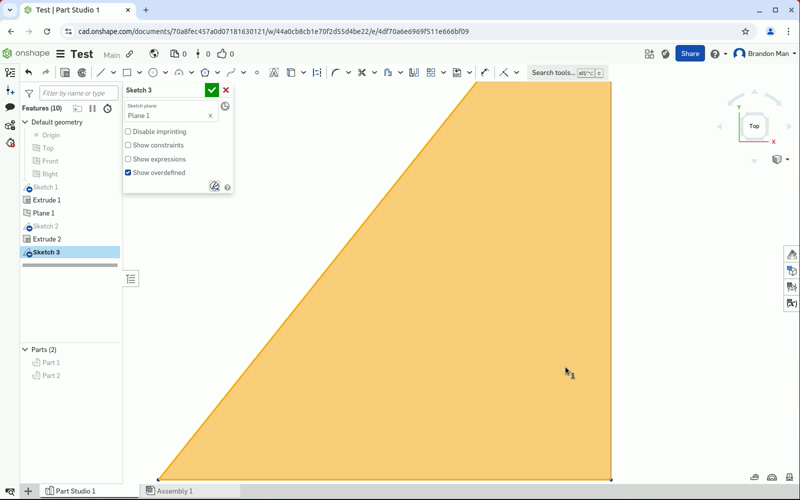
scroll(-6)
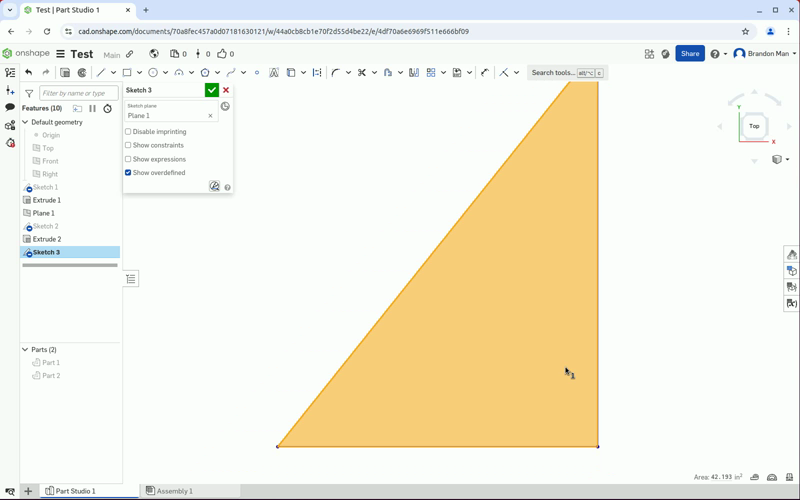
scroll(-6)
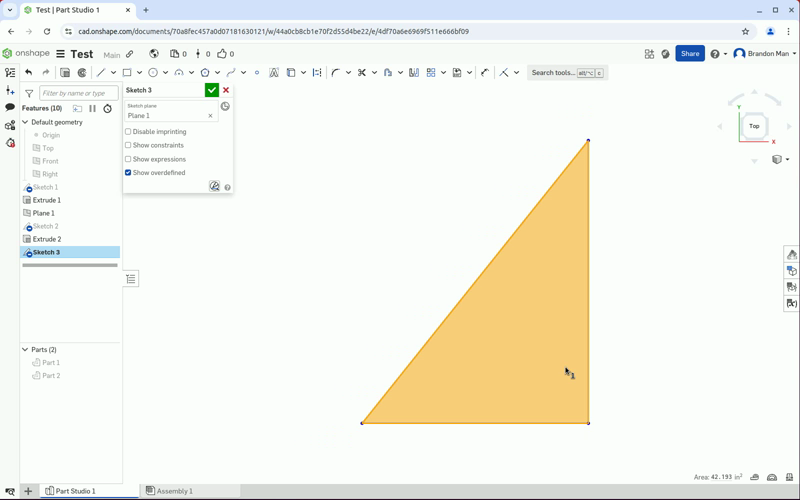
scroll(-6)
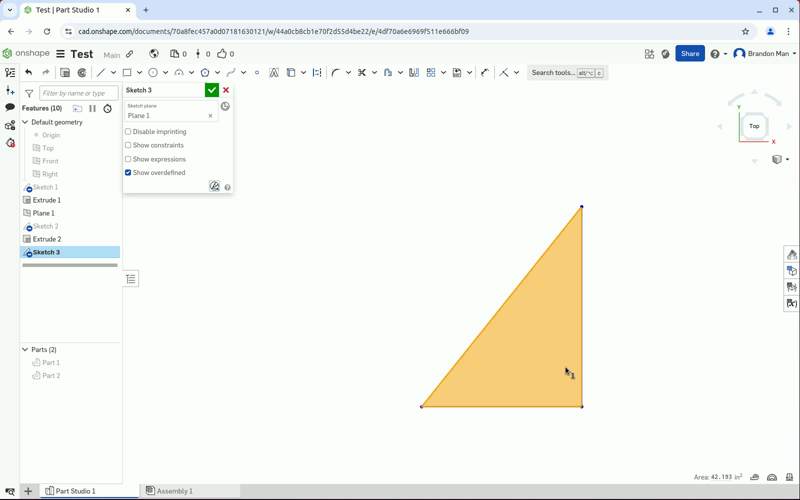
scroll(-6)
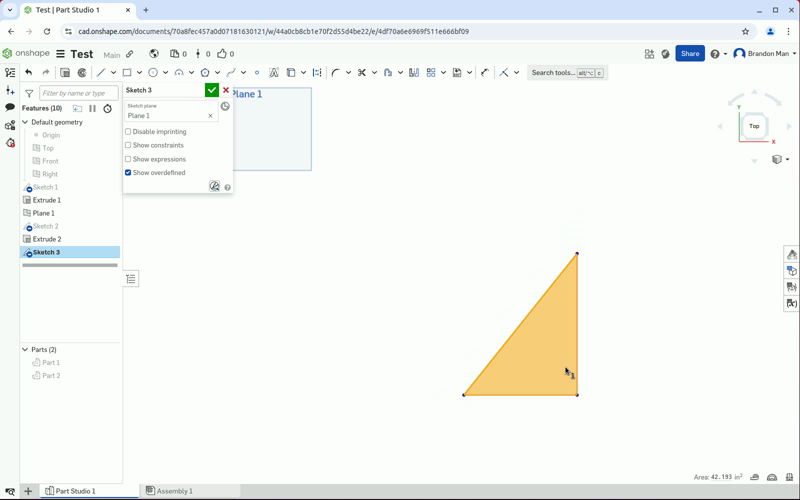
scroll(-6)
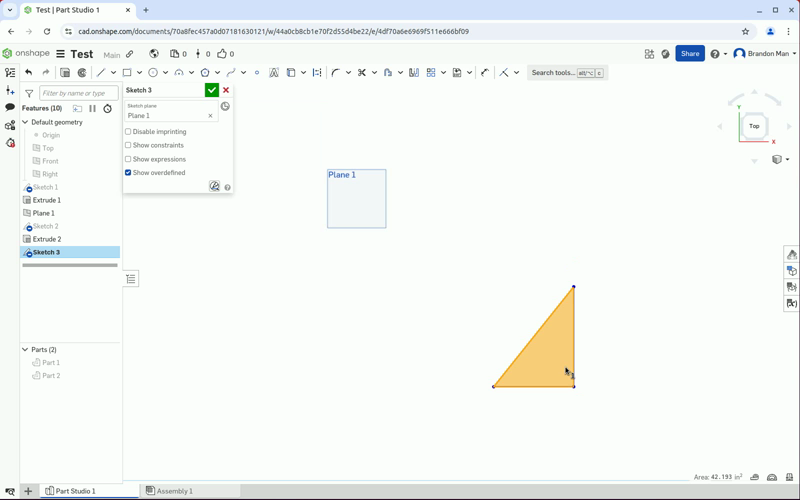
scroll(-6)
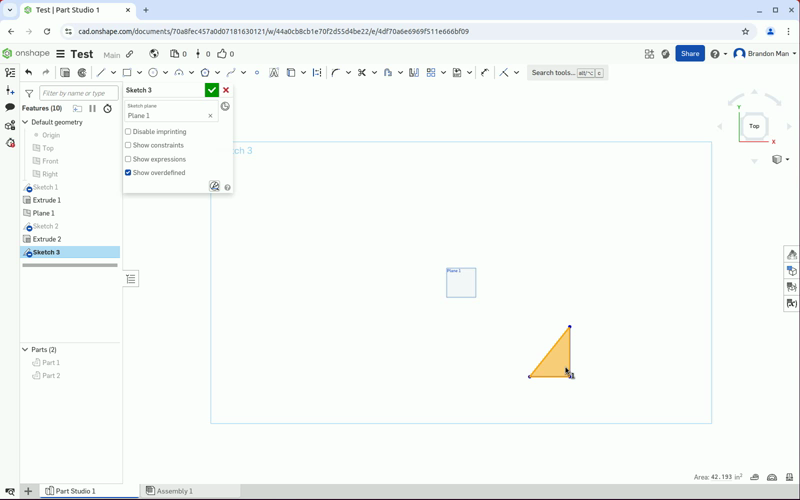
mouse_move(73, 352)
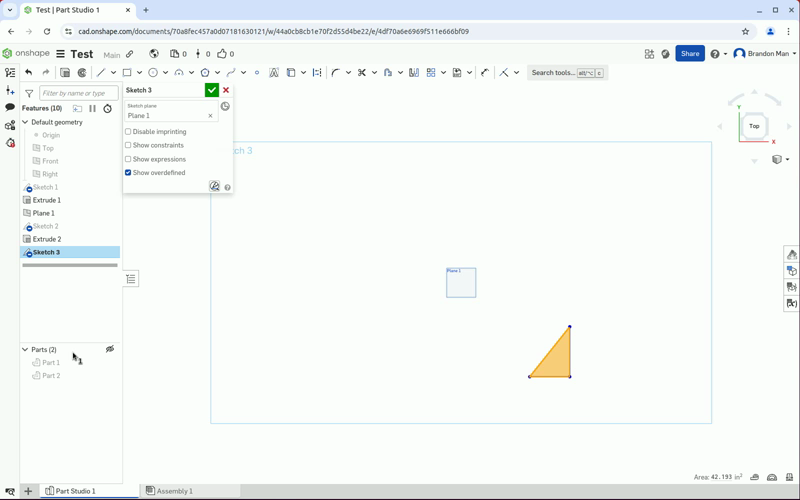
key(shift+y)
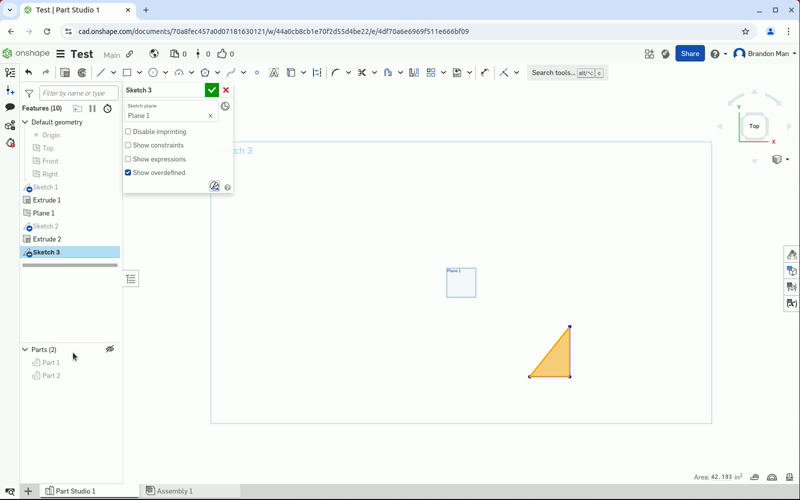
key(shift+e)
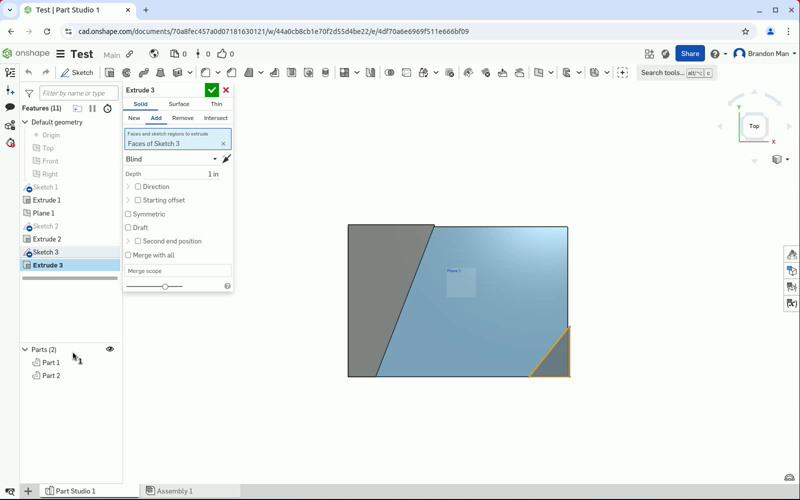
mouse_move(143, 106)
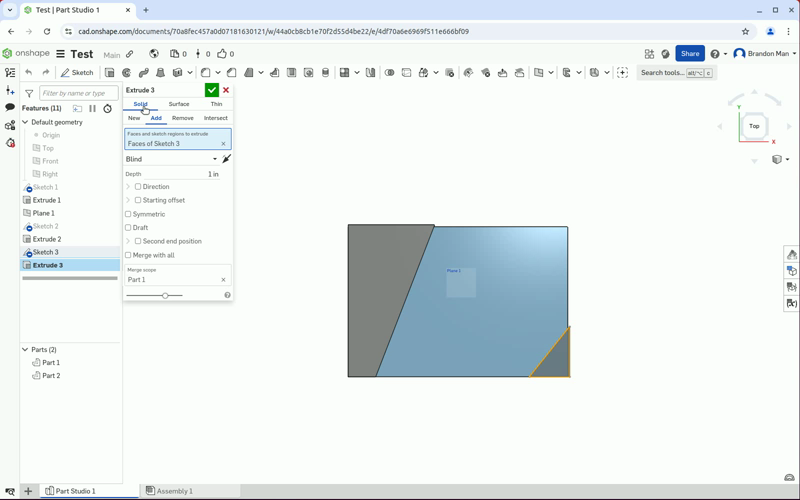
click(143, 106)
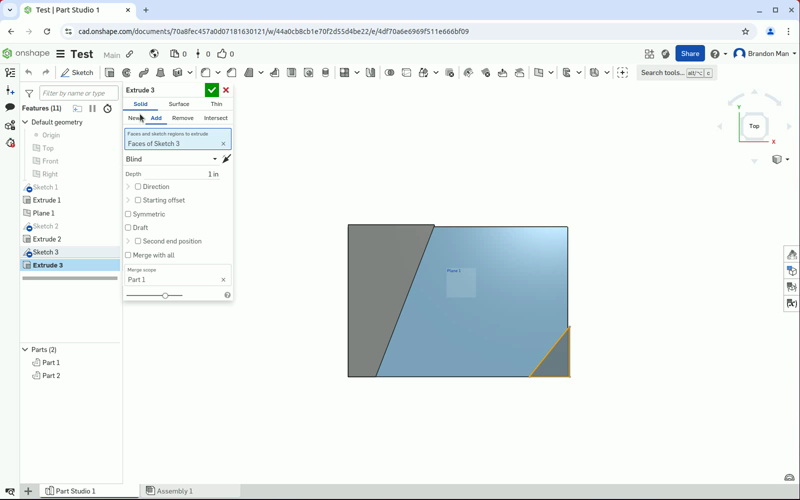
mouse_move(137, 120)
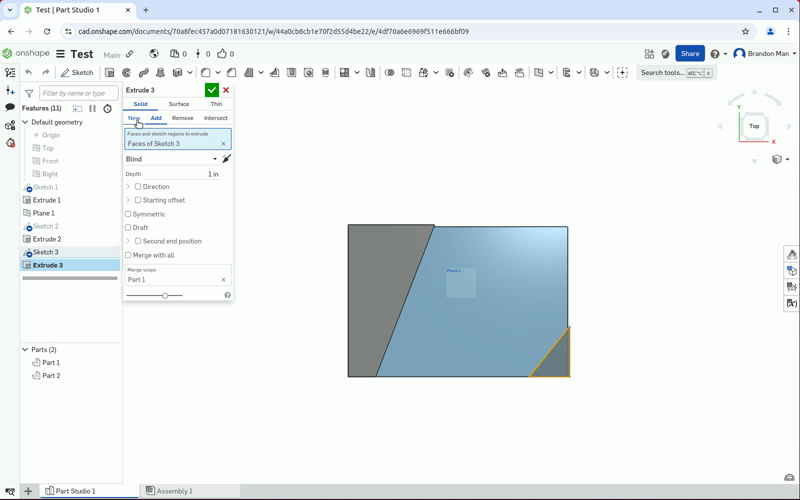
click(137, 120)
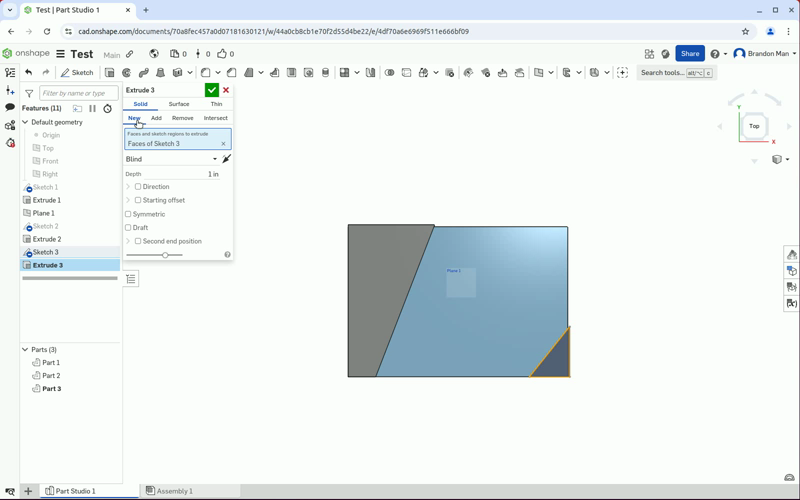
key(tab, 4)
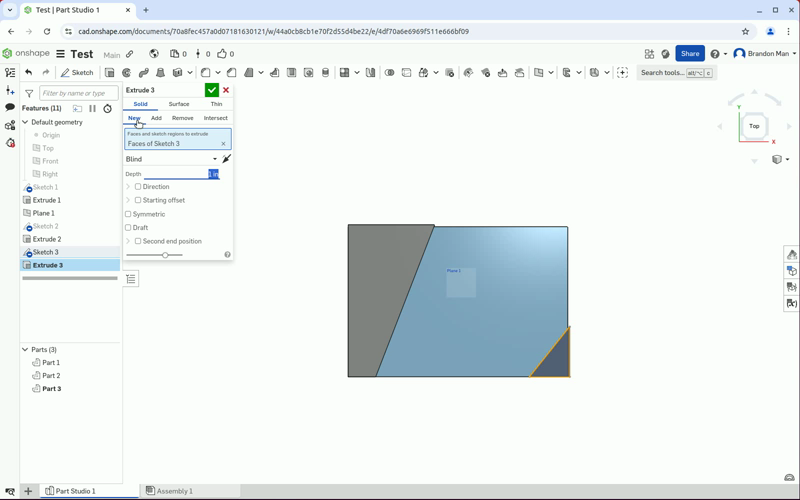
text(5.055)
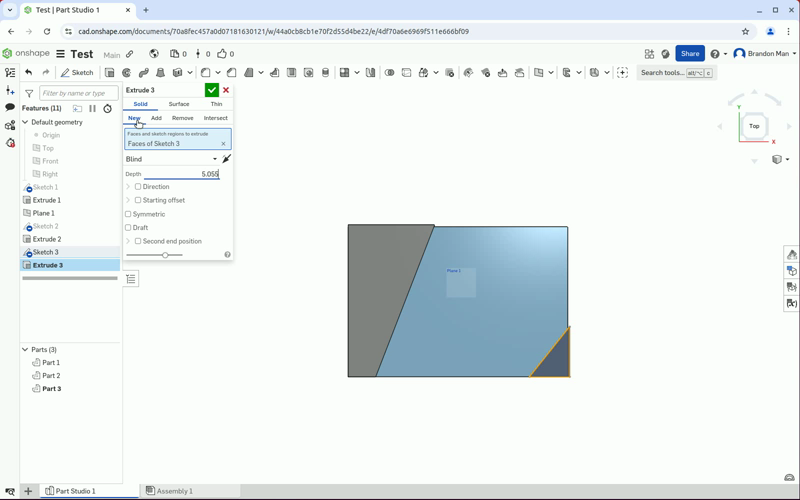
key(enter)
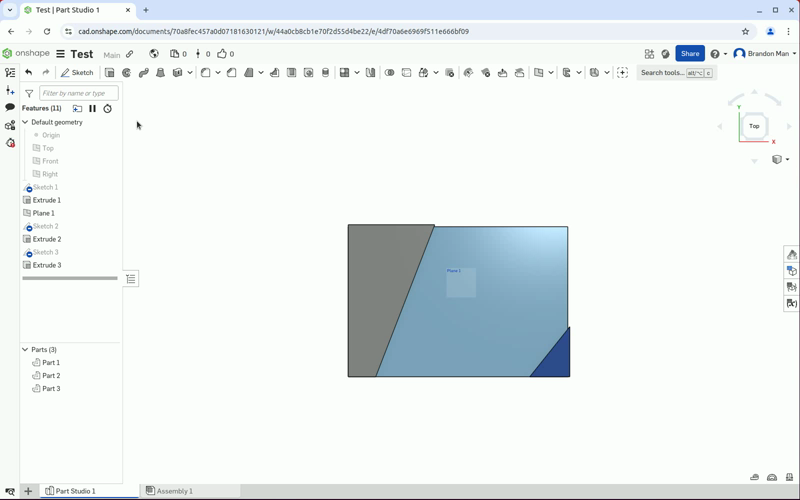
key(shift+h)
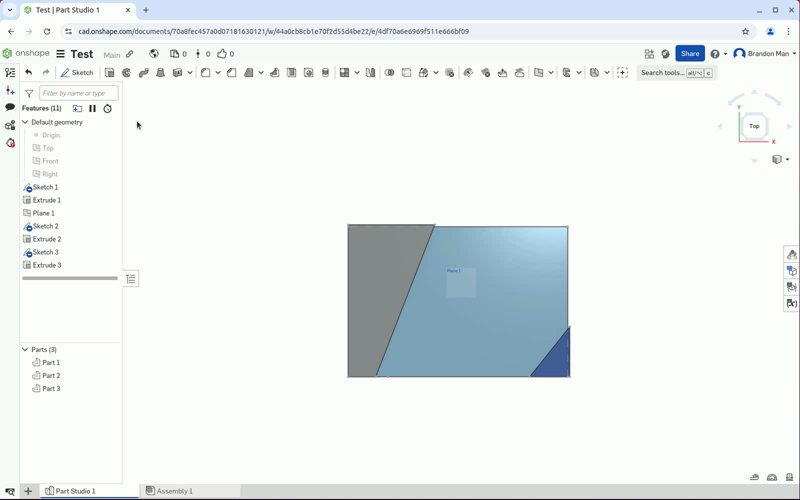
key(shift+h)
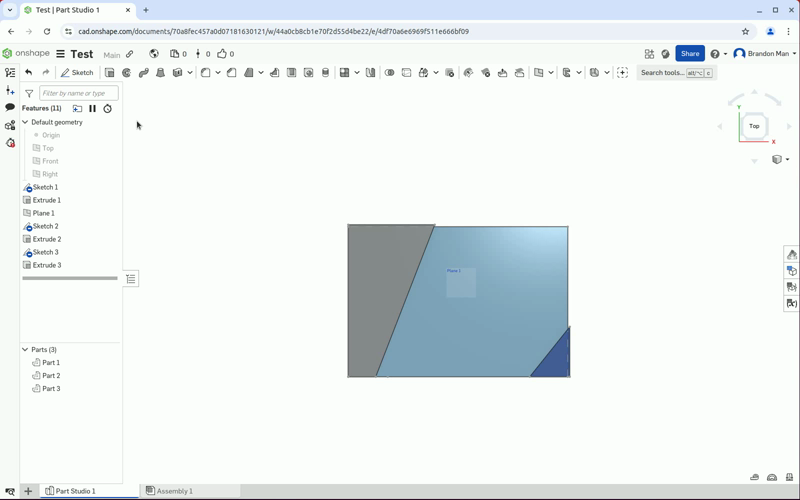
key(shift+7)
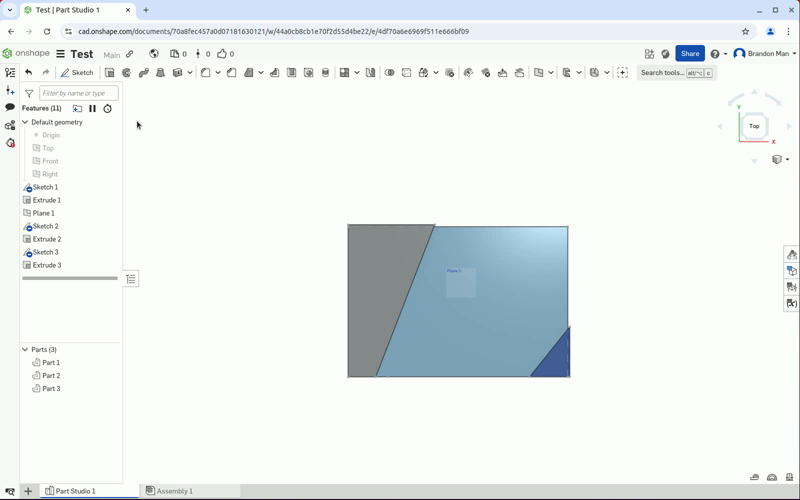
key(up, 3)
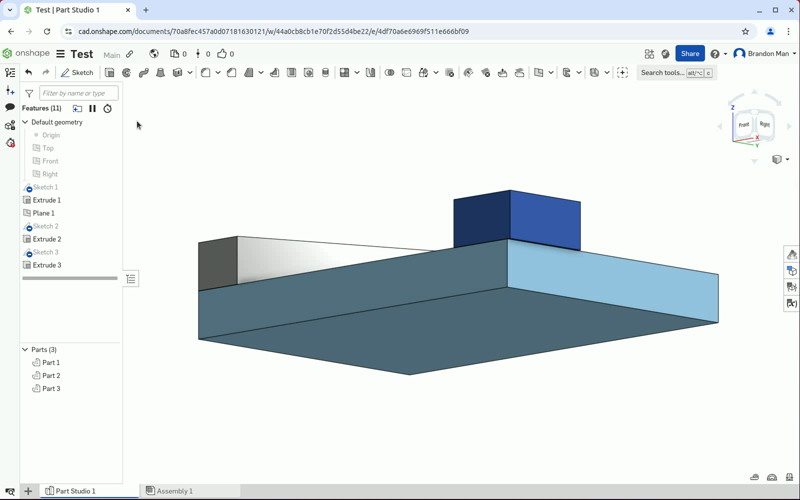
key(left, 3)
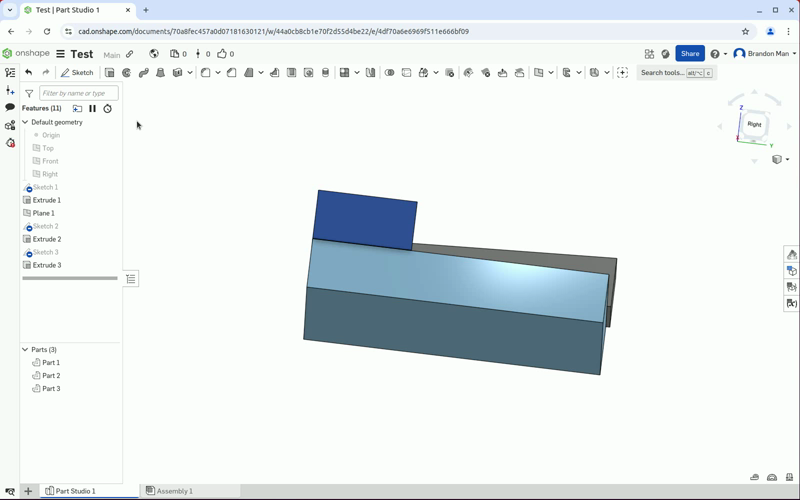
key(right, 3)
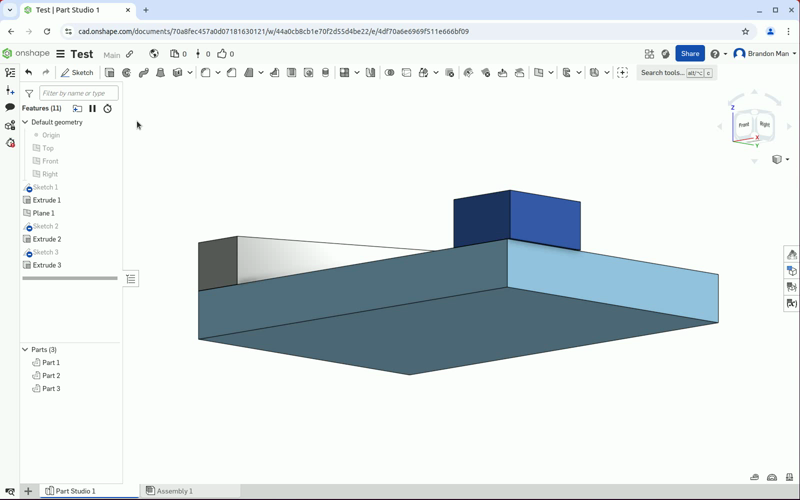
key(down, 3)
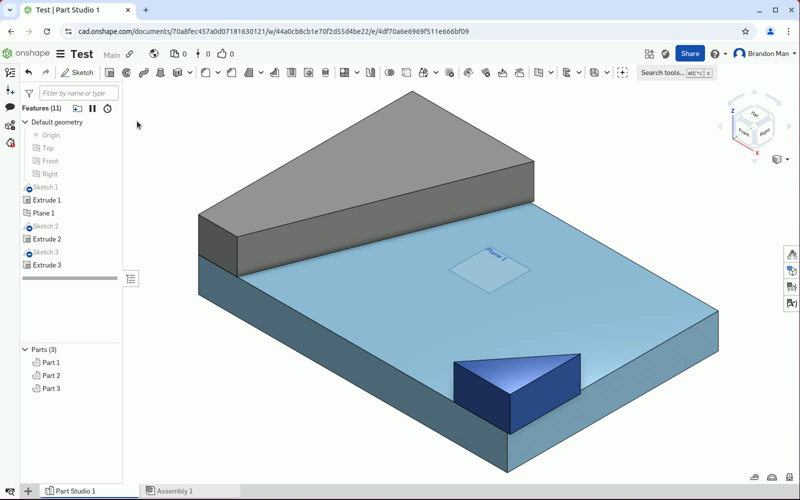
mouse_move(73, 189)
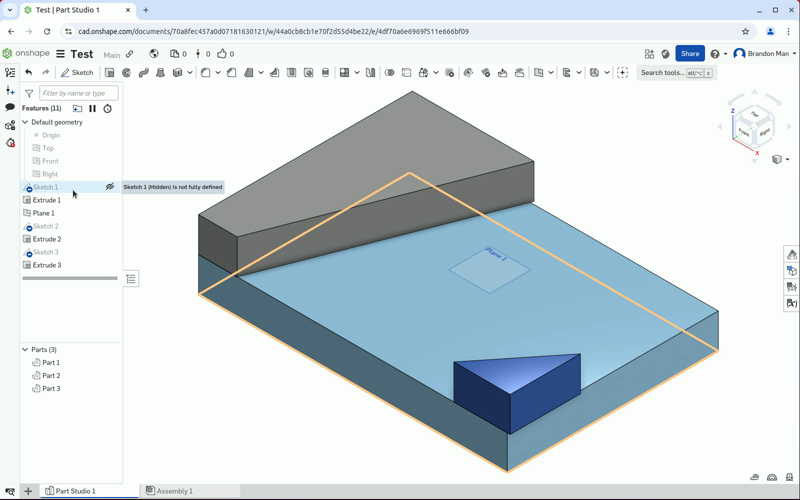
click(73, 189)